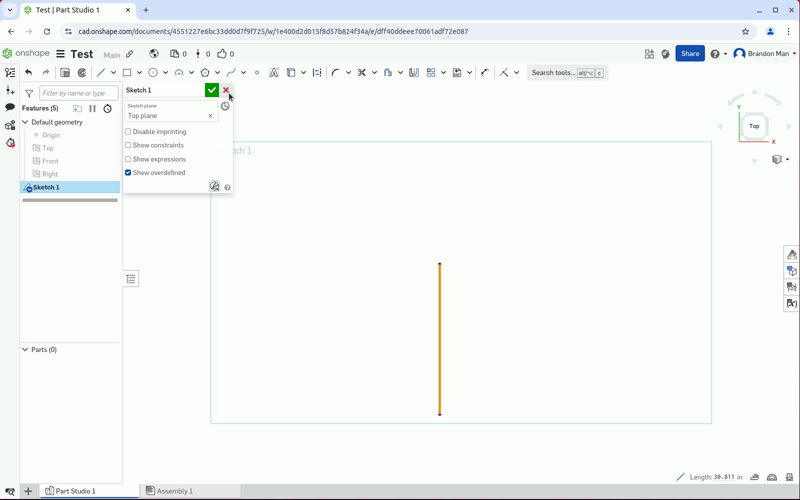
key(shift+h)
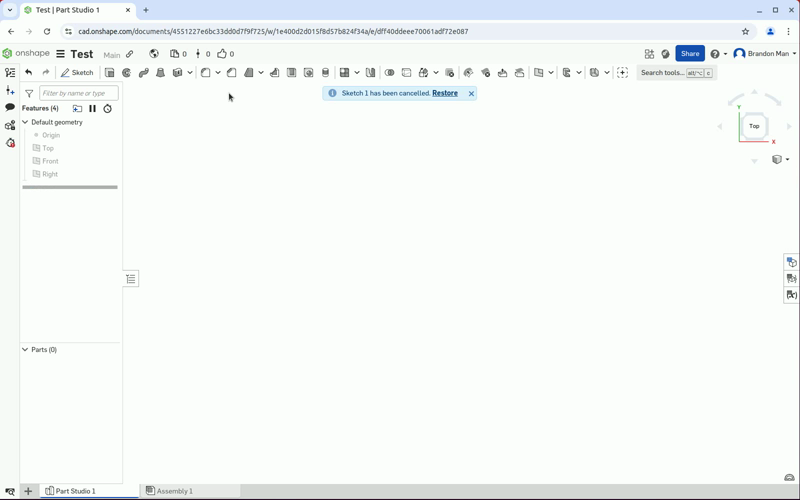
mouse_move(73, 352)
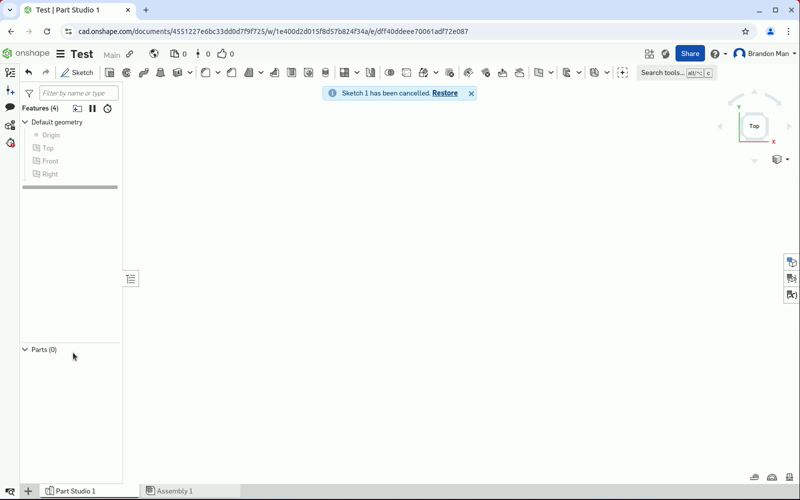
key(y)
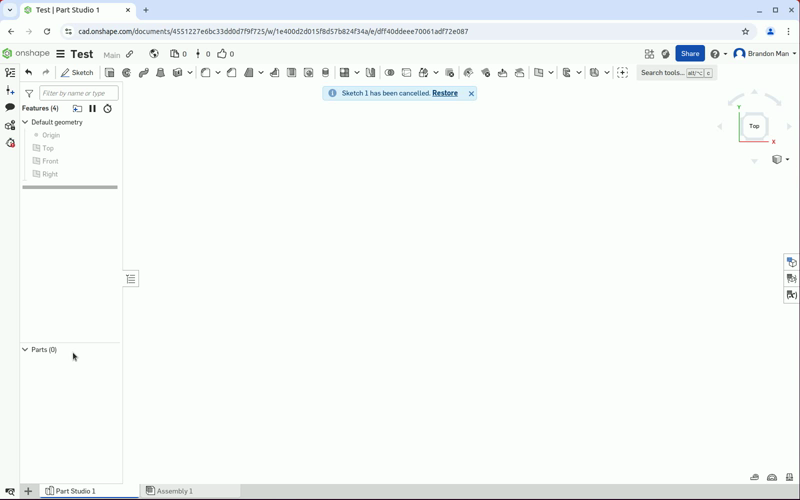
key(shift+p)
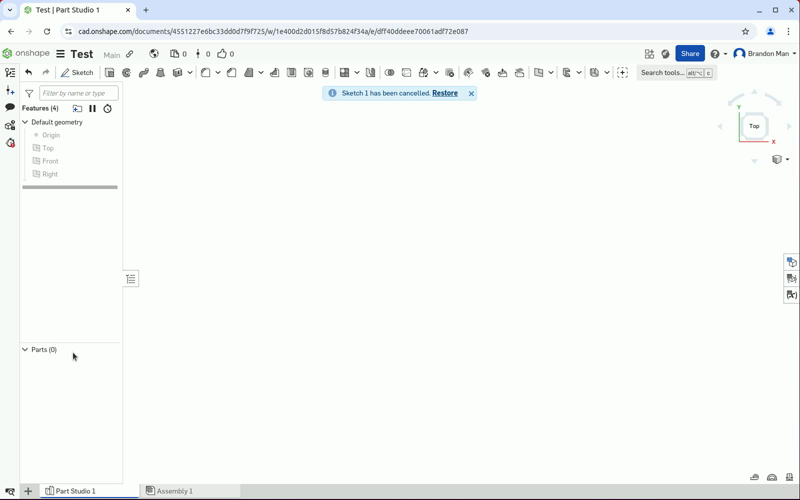
key(space)
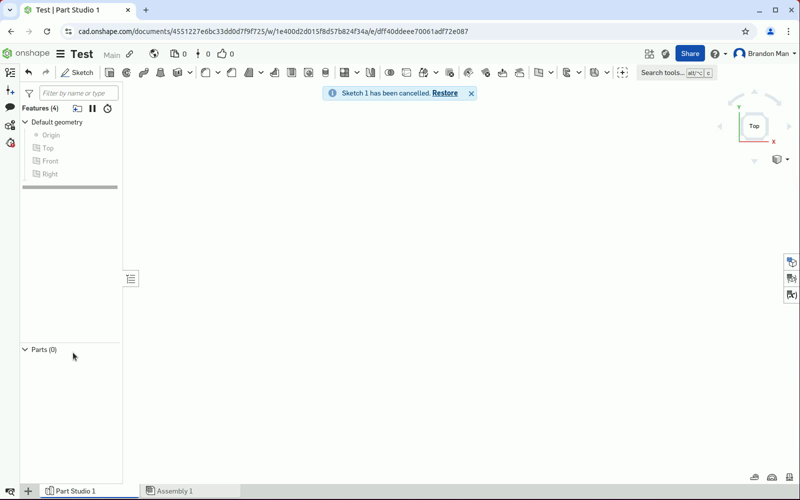
key_down(shift)
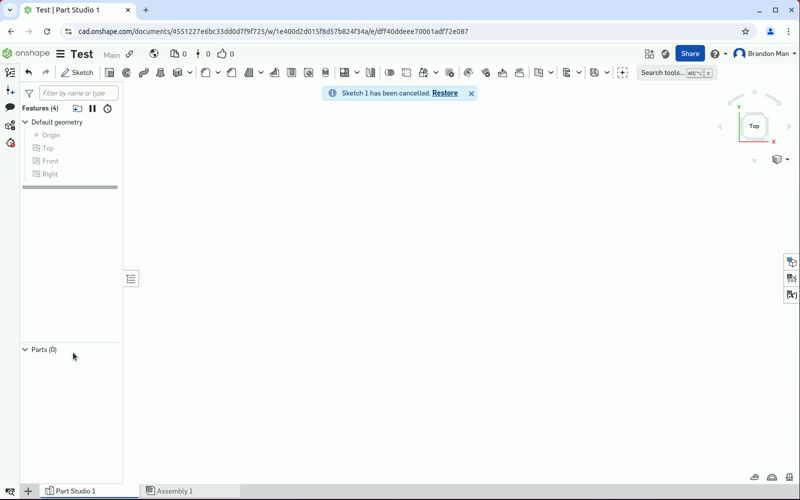
key(up)
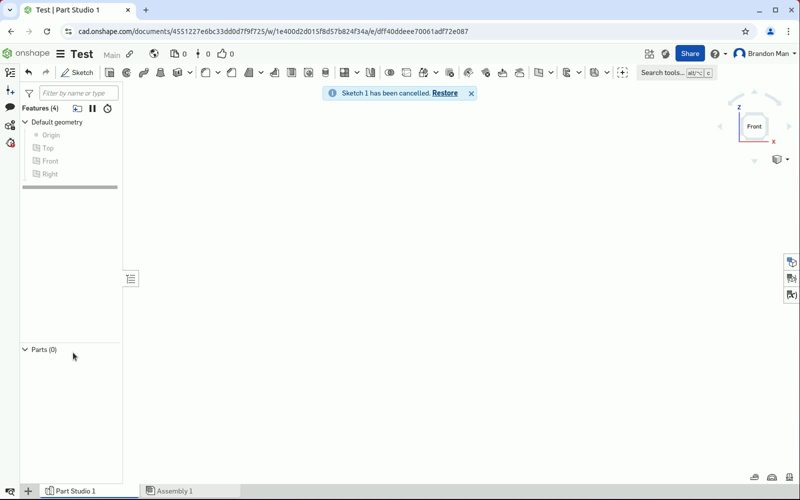
key_up(shift)
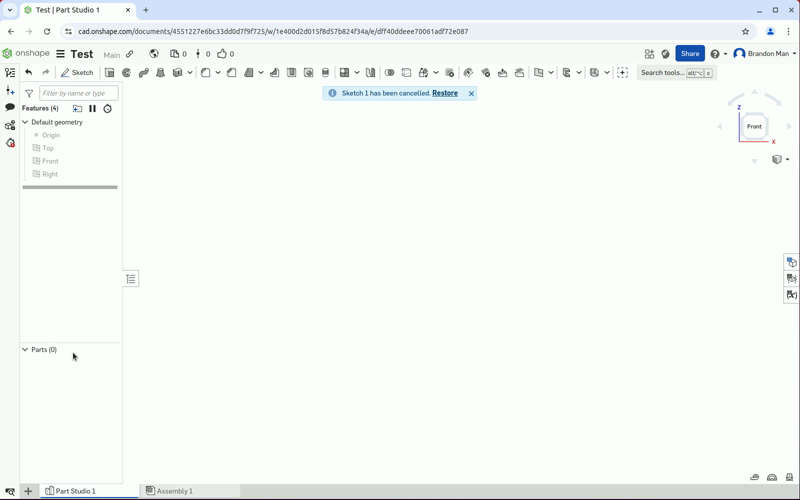
mouse_move(73, 352)
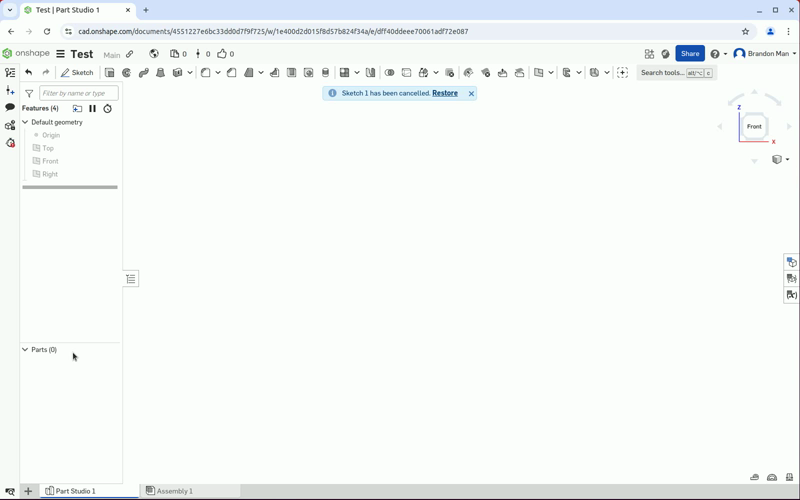
key(shift+y)
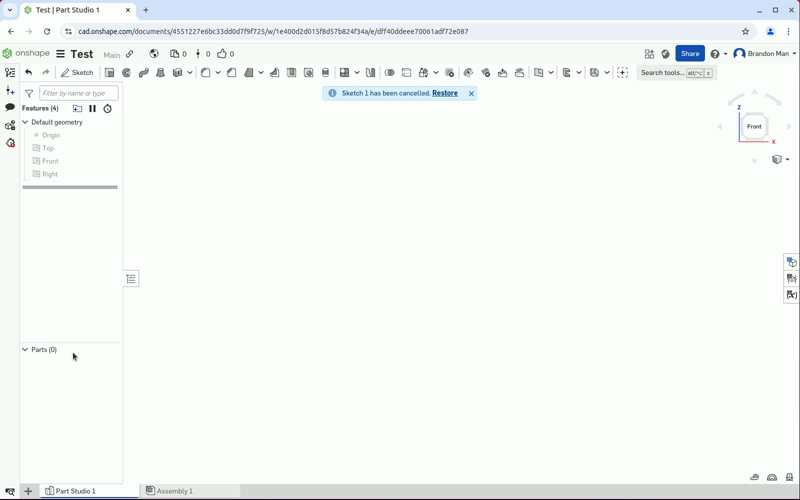
key(shift+s)
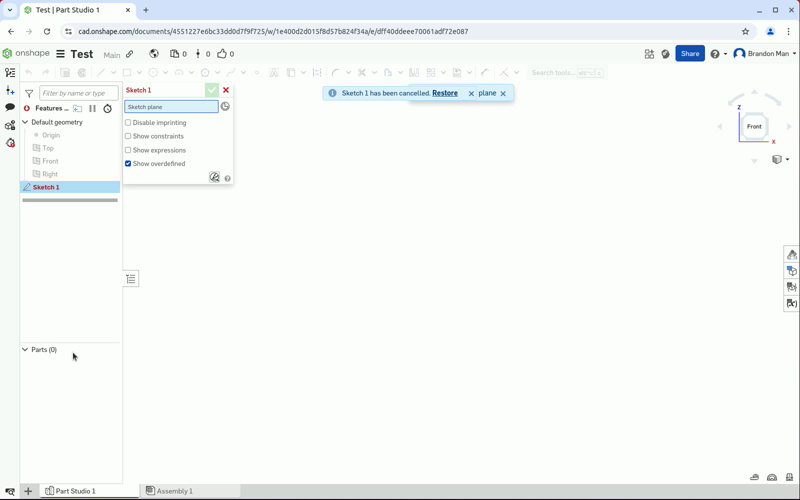
mouse_move(73, 163)
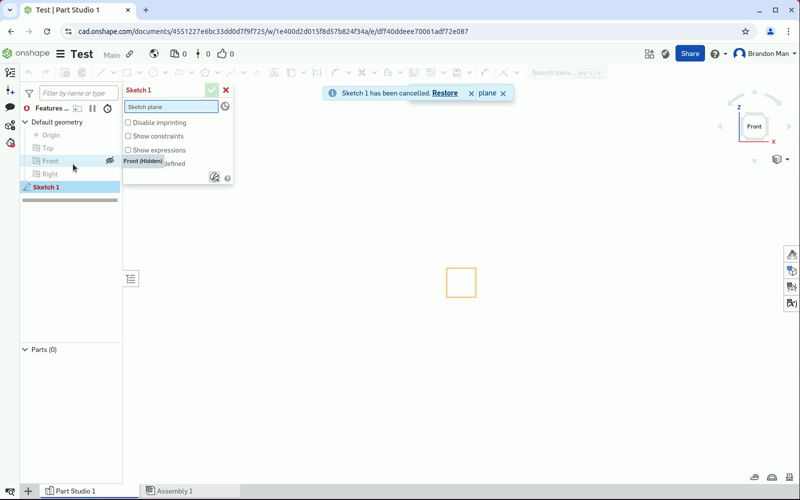
click(73, 163)
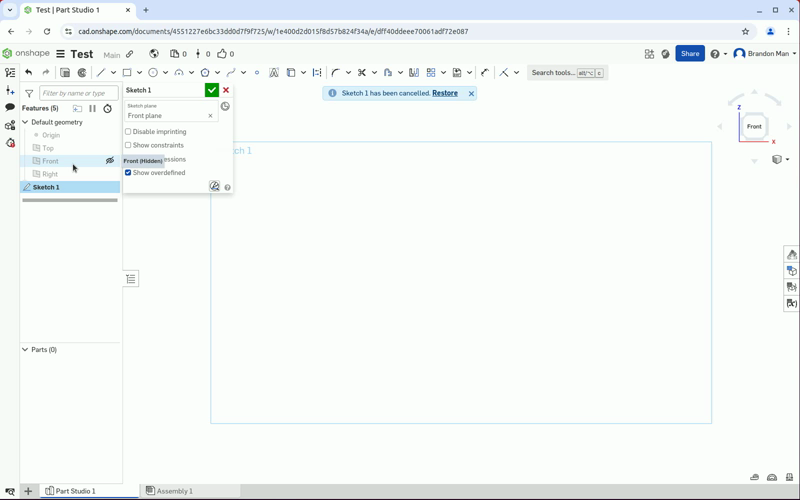
mouse_move(73, 352)
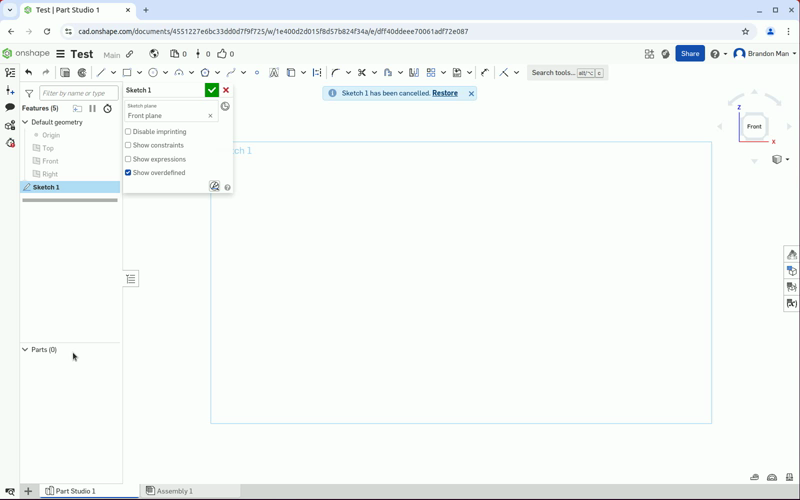
key(y)
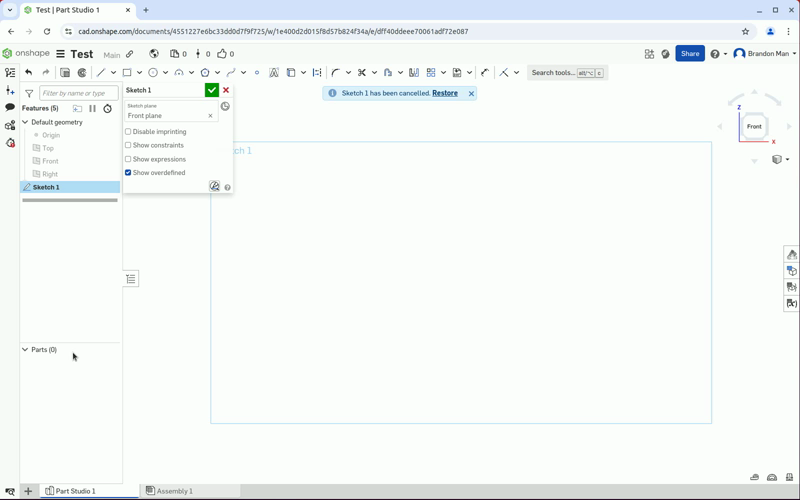
key(l)
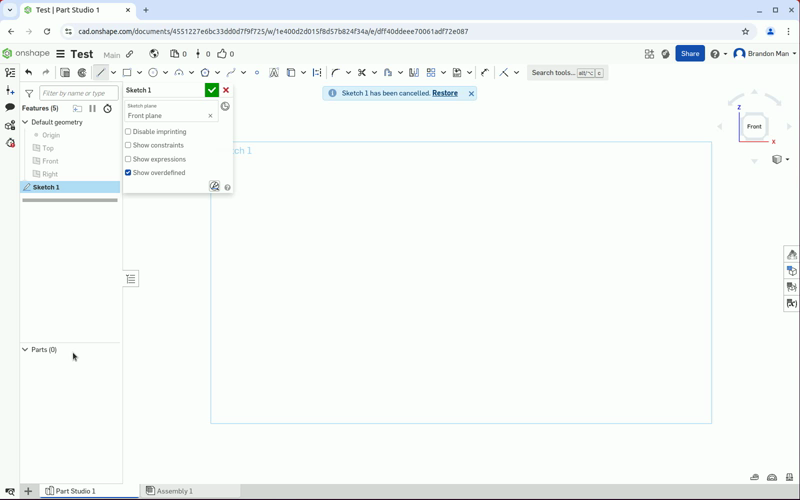
key_down(shift)
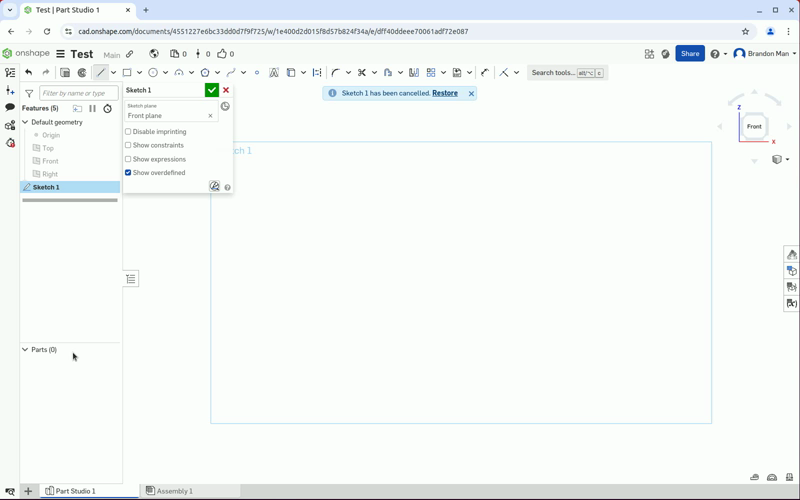
mouse_move(460, 282)
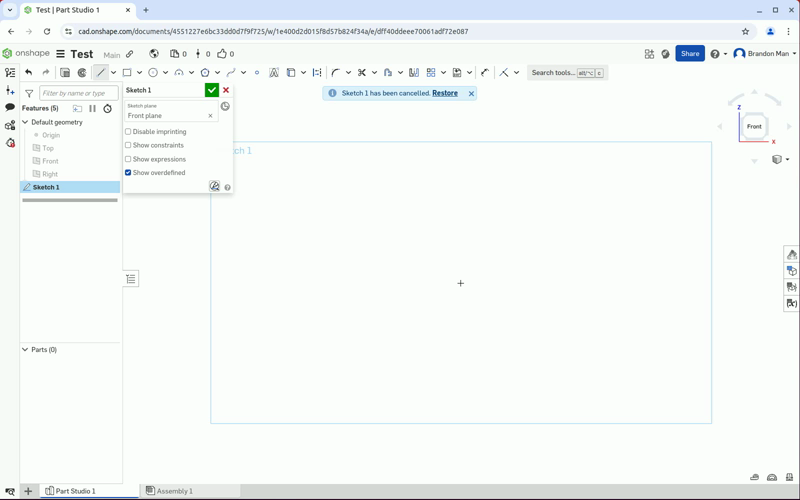
click(460, 282)
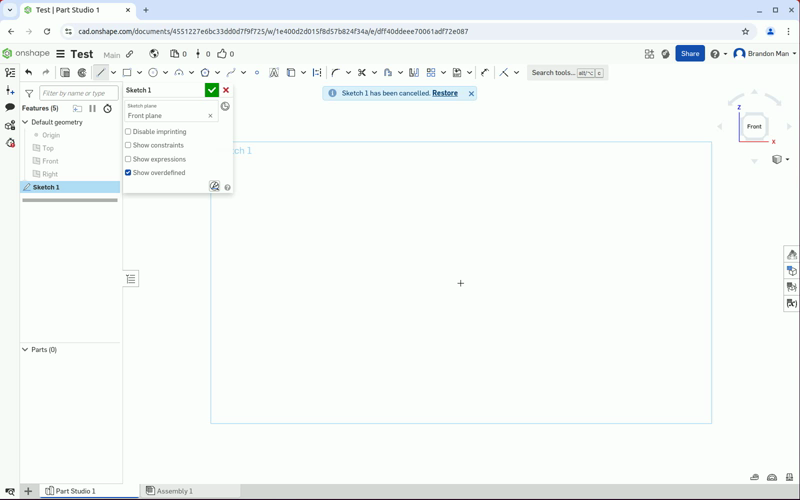
key_up(shift)
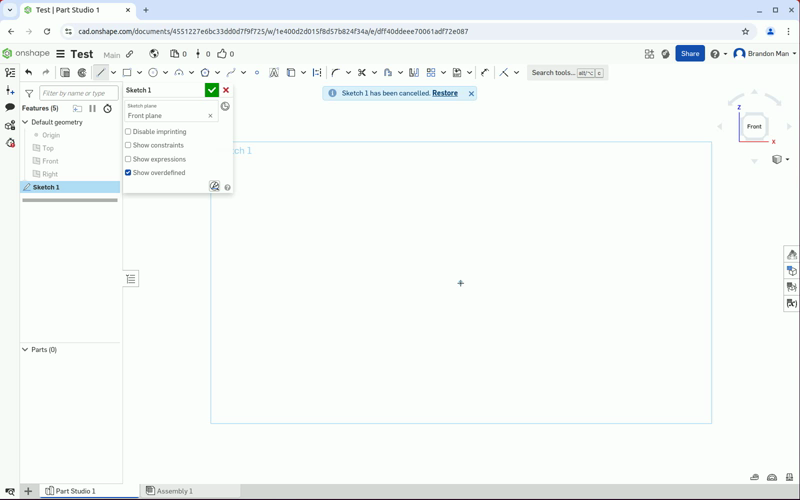
key_down(shift)
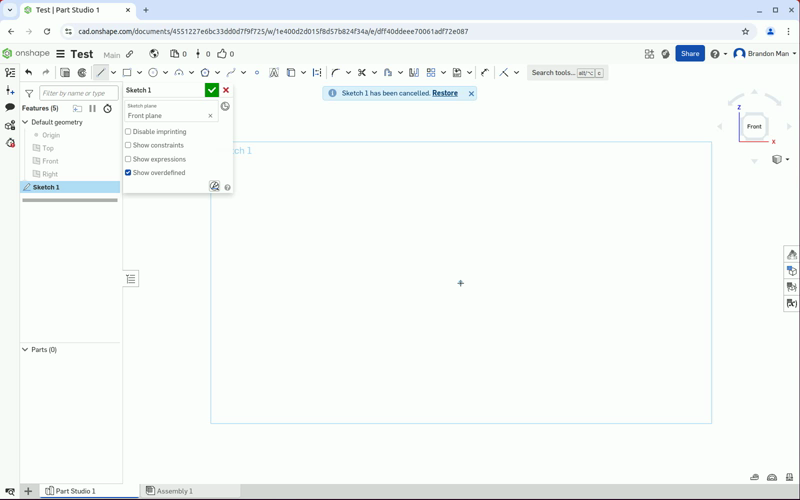
mouse_move(573, 282)
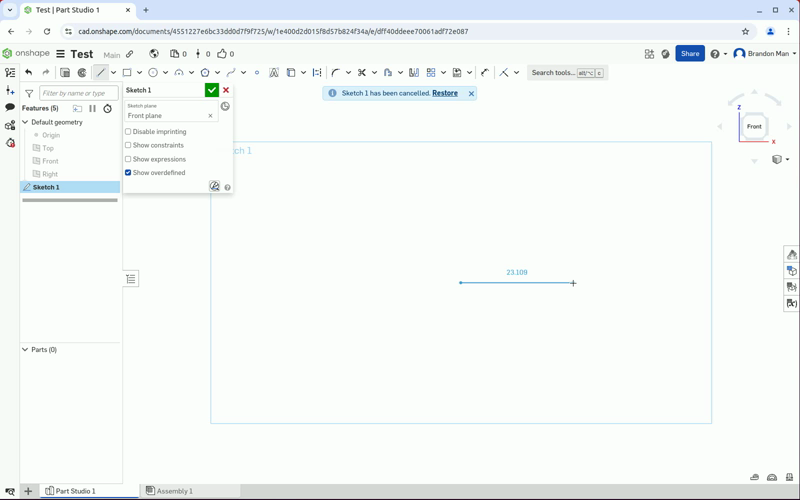
click(573, 282)
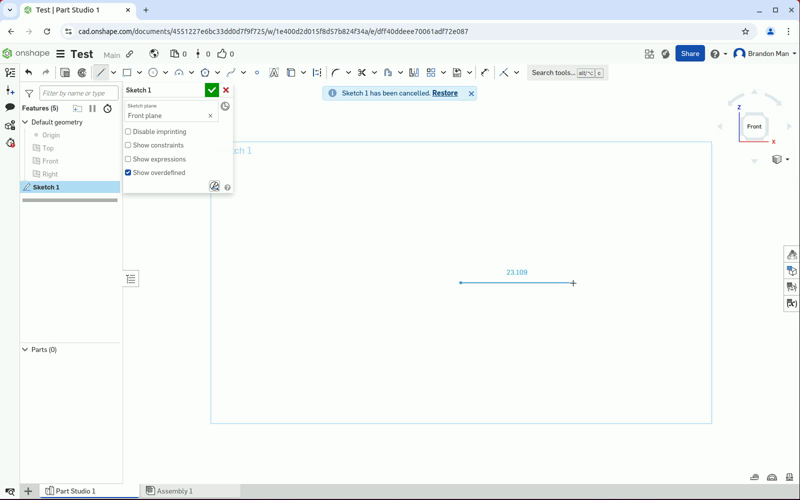
key_up(shift)
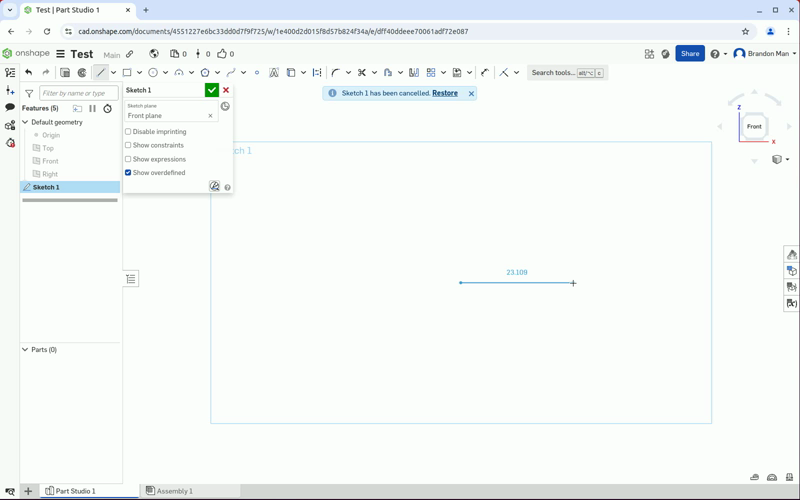
key_down(shift)
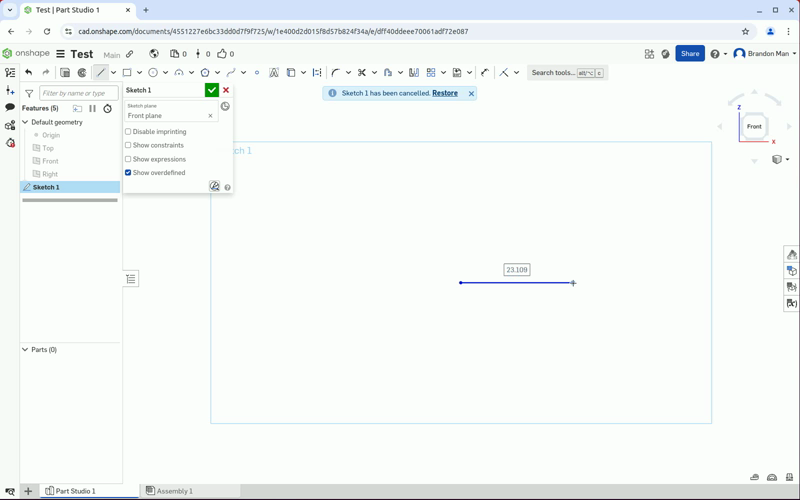
mouse_move(573, 192)
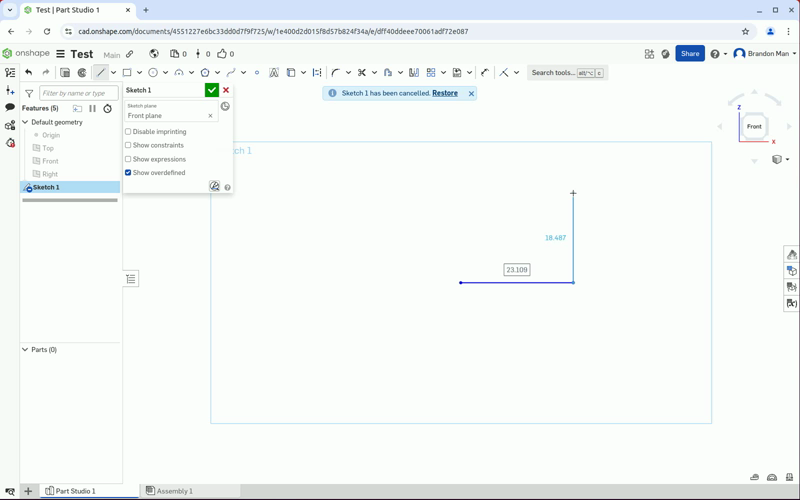
click(573, 192)
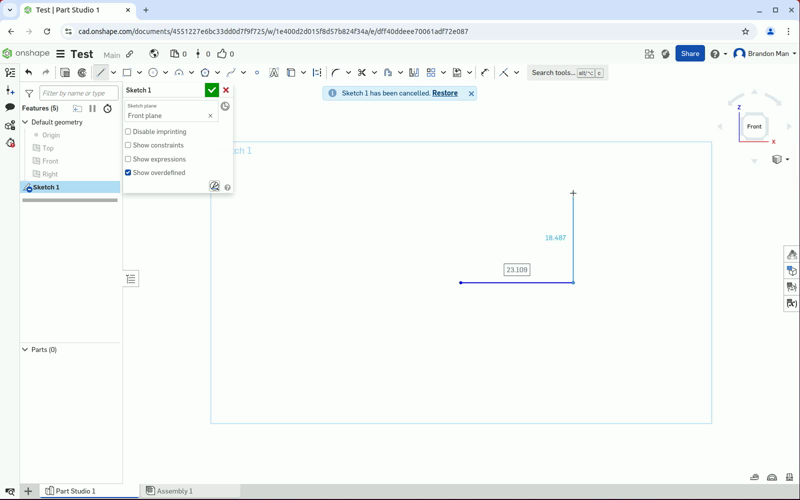
key_up(shift)
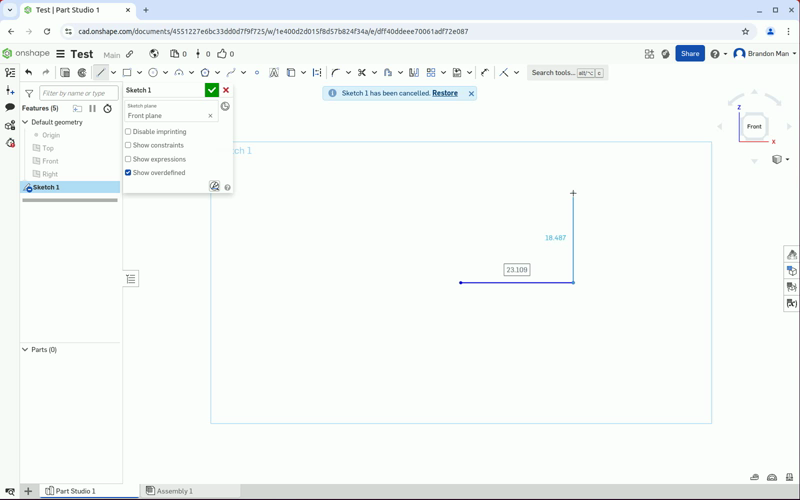
key_down(shift)
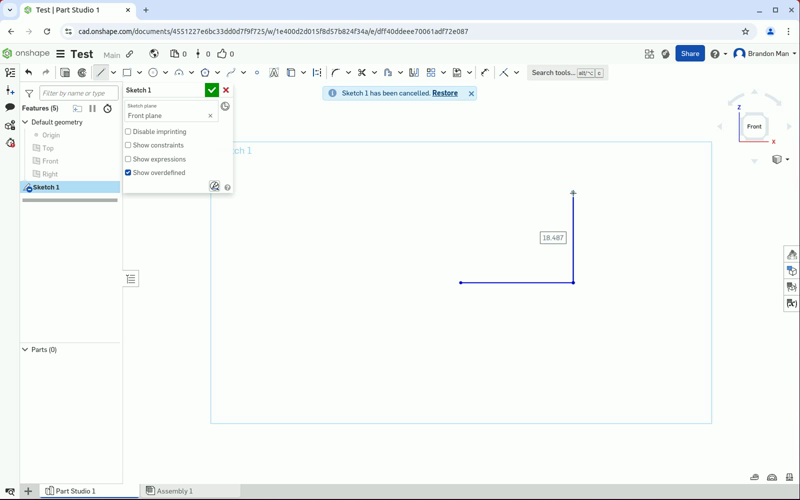
mouse_move(460, 192)
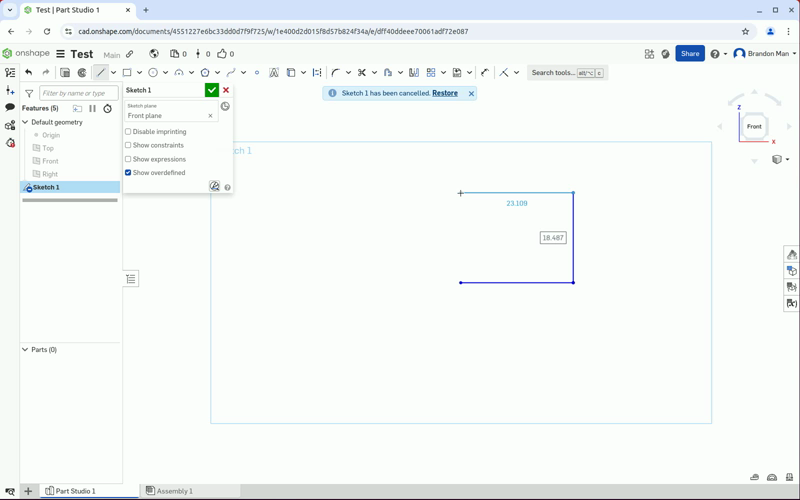
click(460, 192)
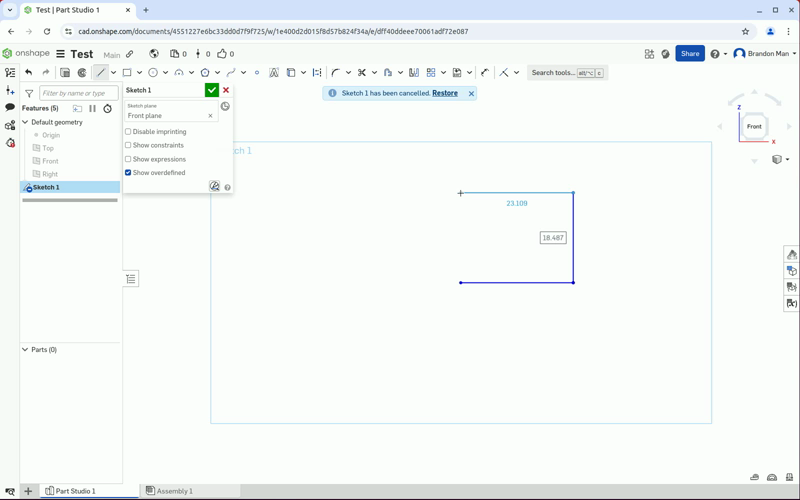
key_up(shift)
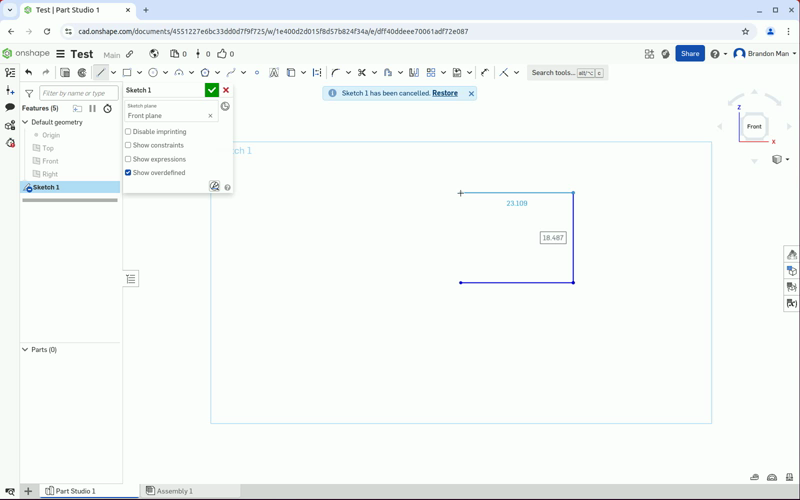
key_down(shift)
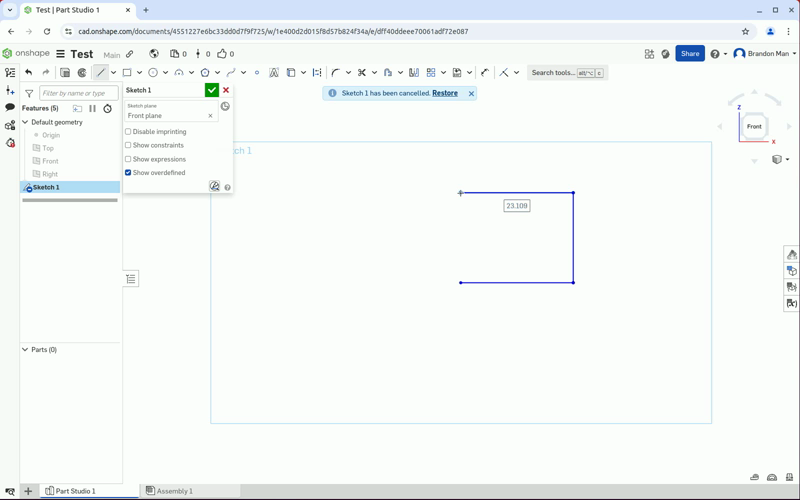
mouse_move(460, 282)
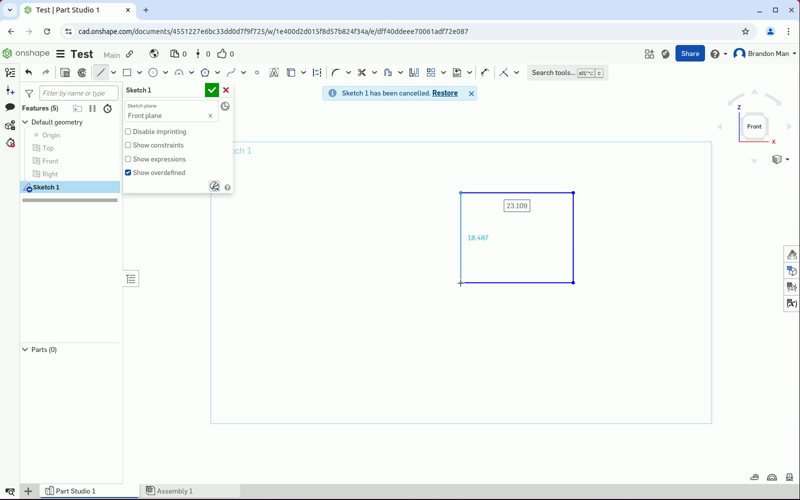
key_up(shift)
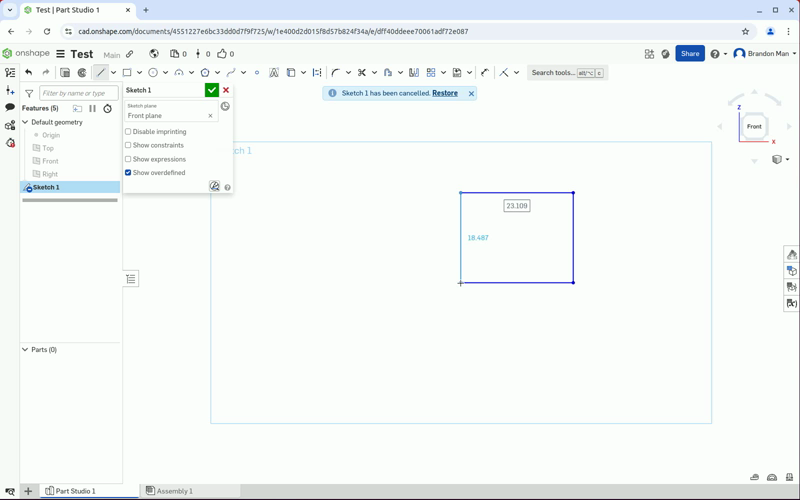
click(460, 282)
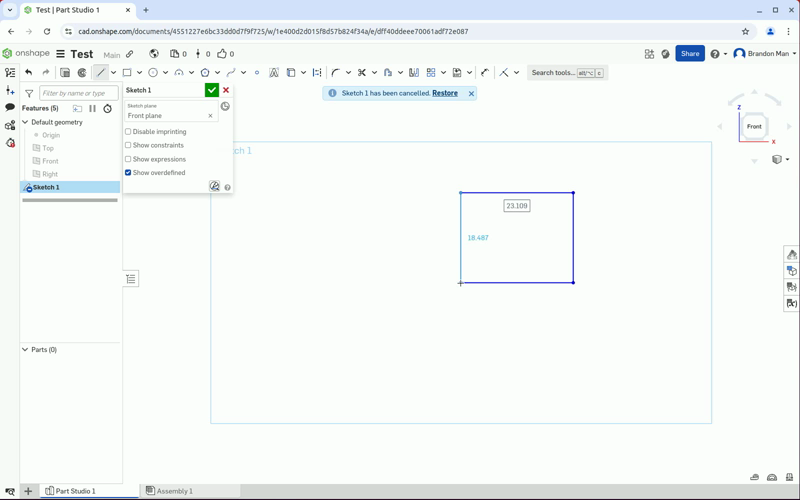
key(esc)
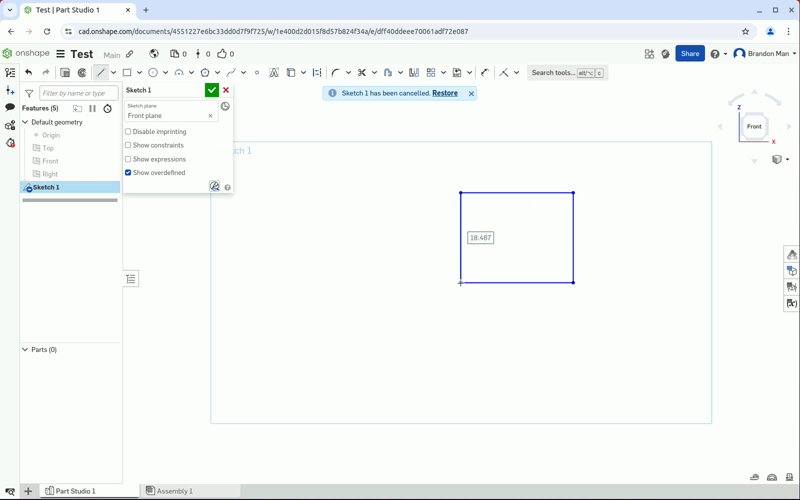
mouse_move(469, 212)
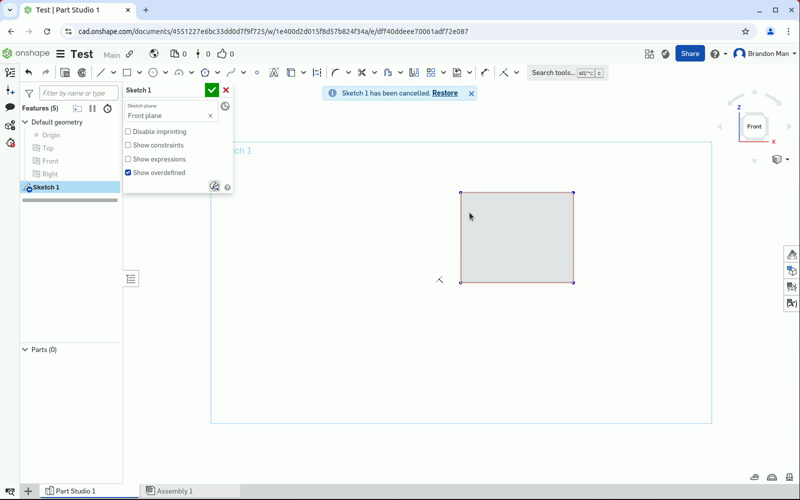
click(469, 212)
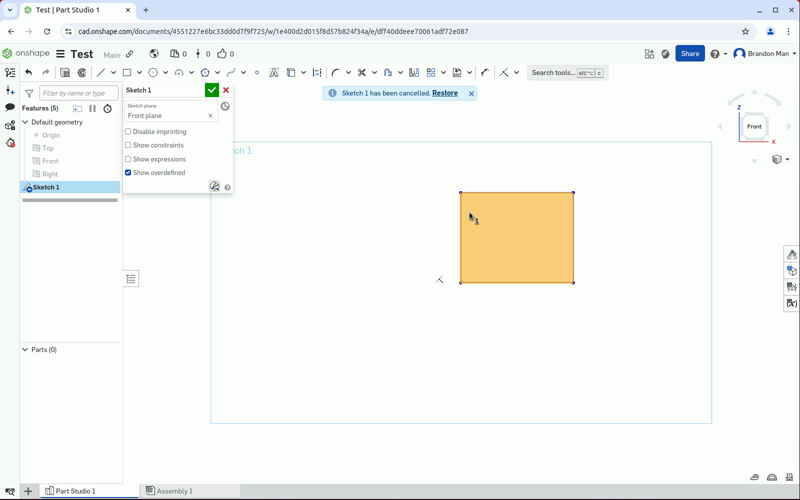
mouse_move(73, 352)
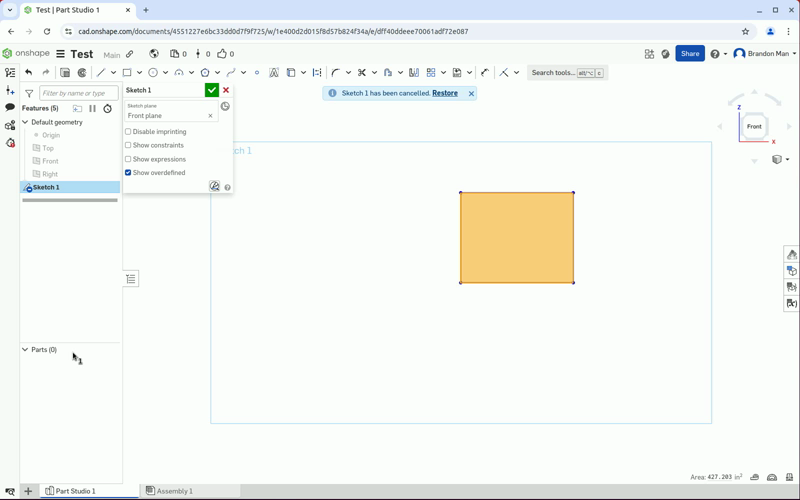
key(shift+y)
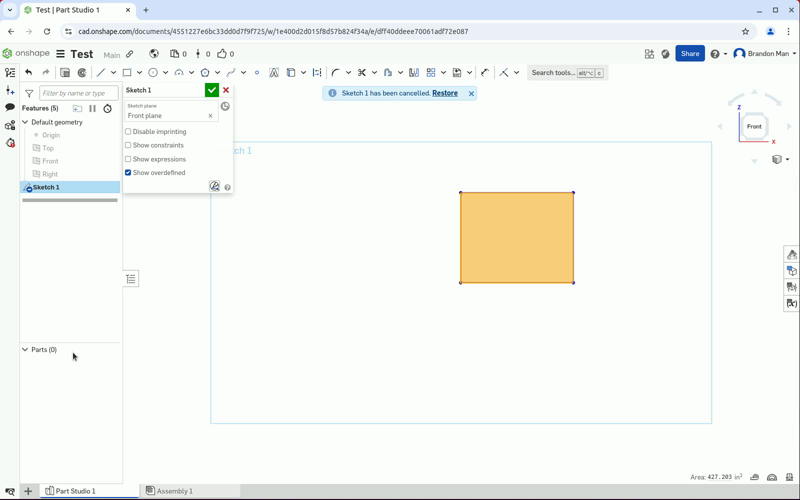
key(shift+e)
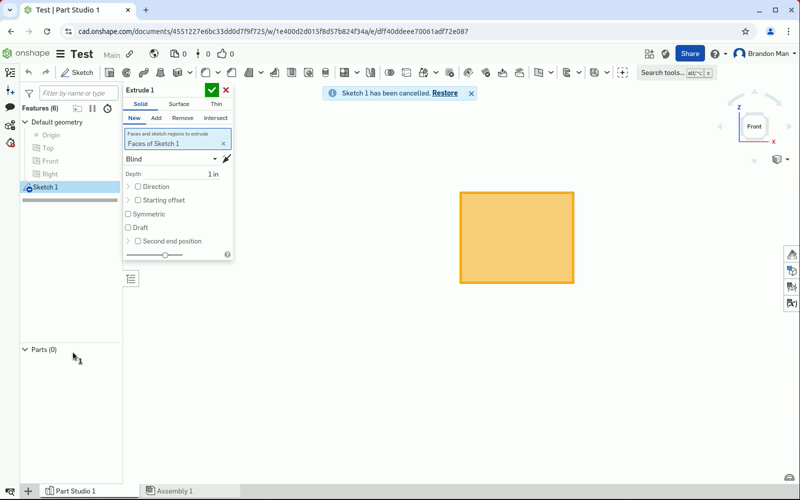
mouse_move(143, 106)
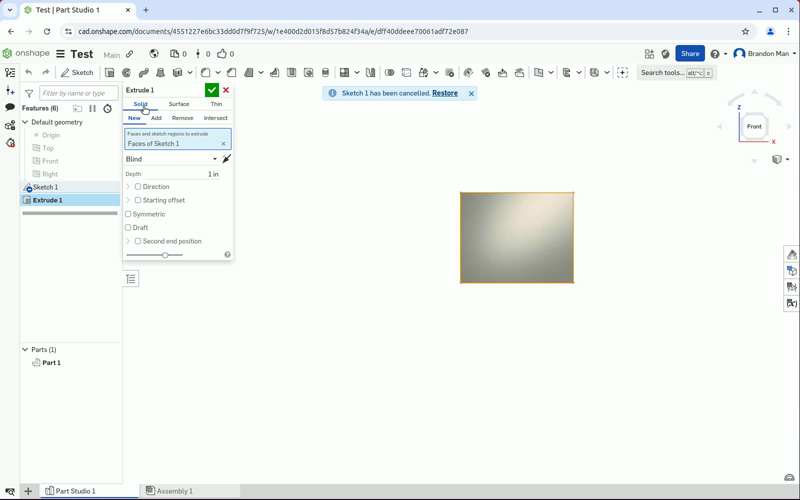
click(143, 106)
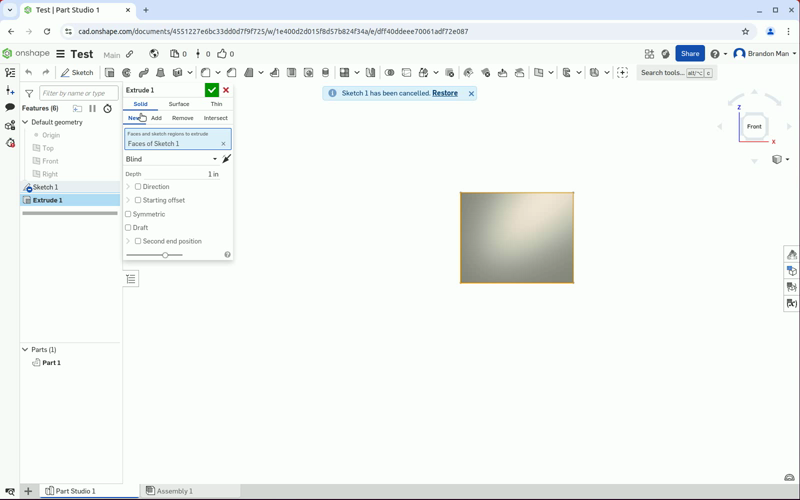
mouse_move(137, 120)
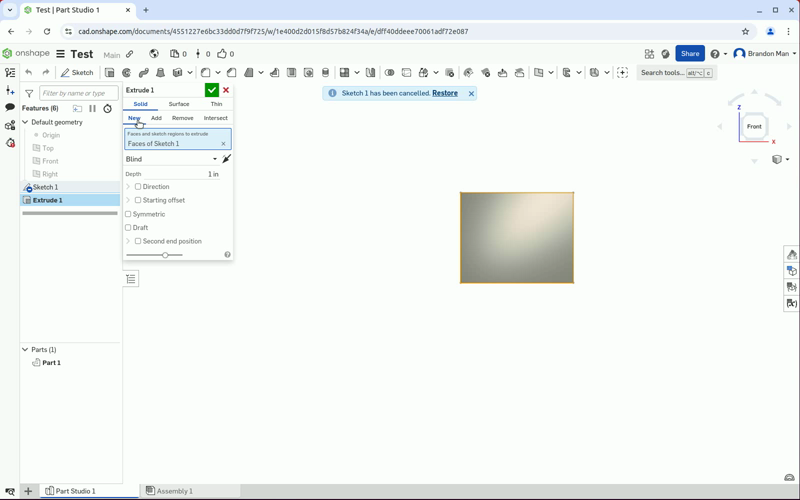
click(137, 120)
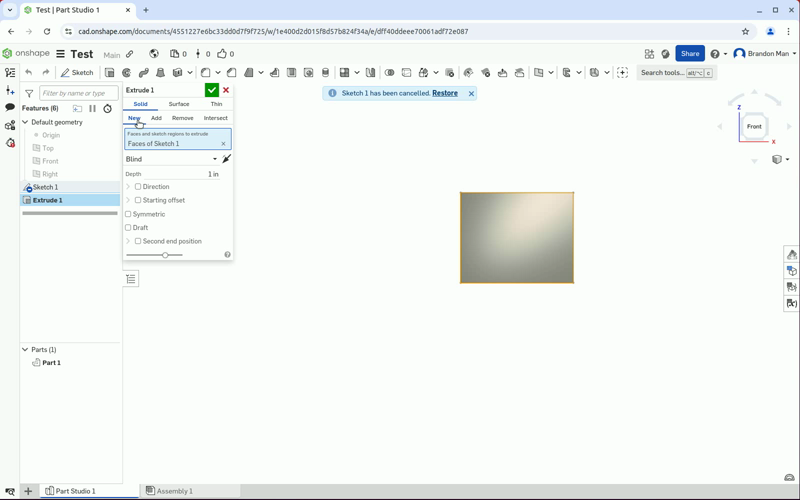
key(tab, 4)
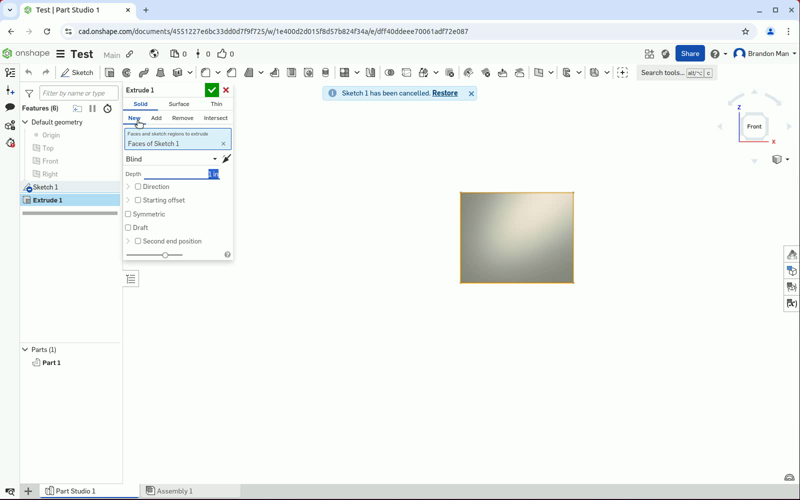
text(18.535)
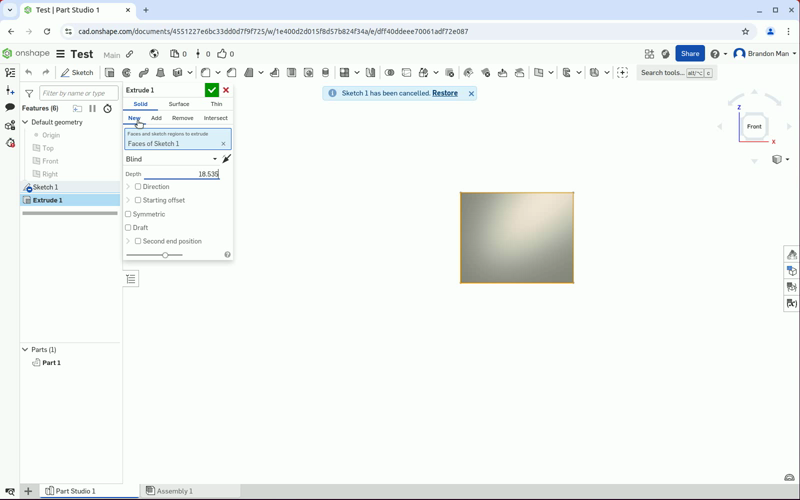
key(enter)
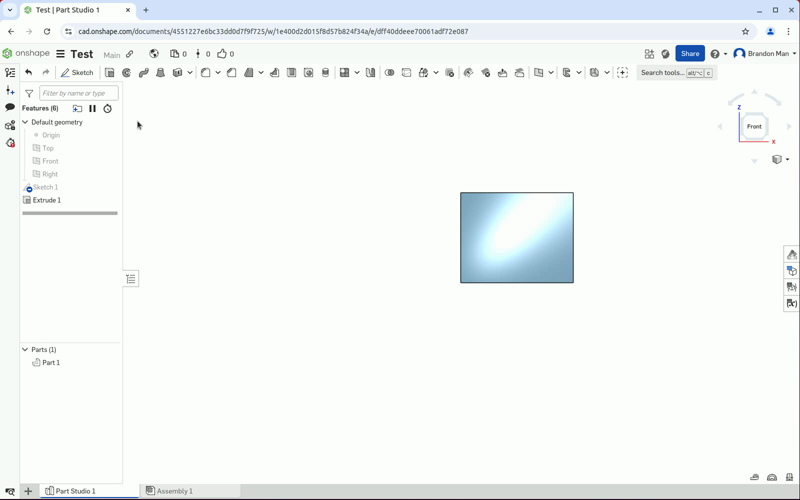
key(shift+h)
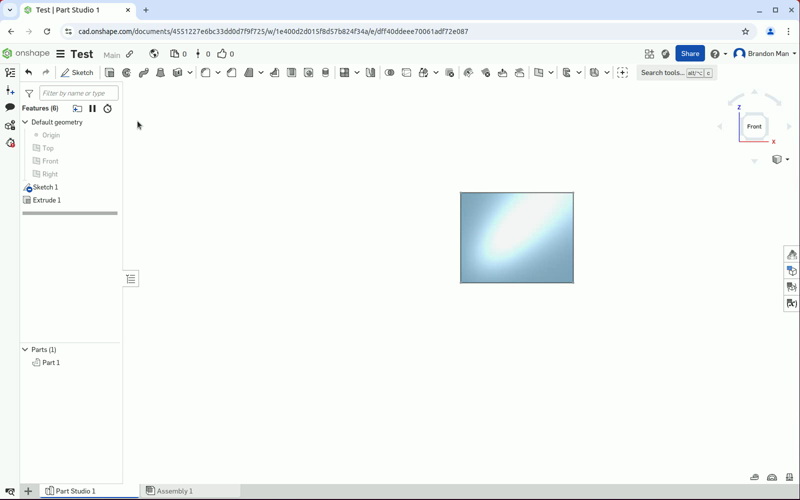
key(shift+h)
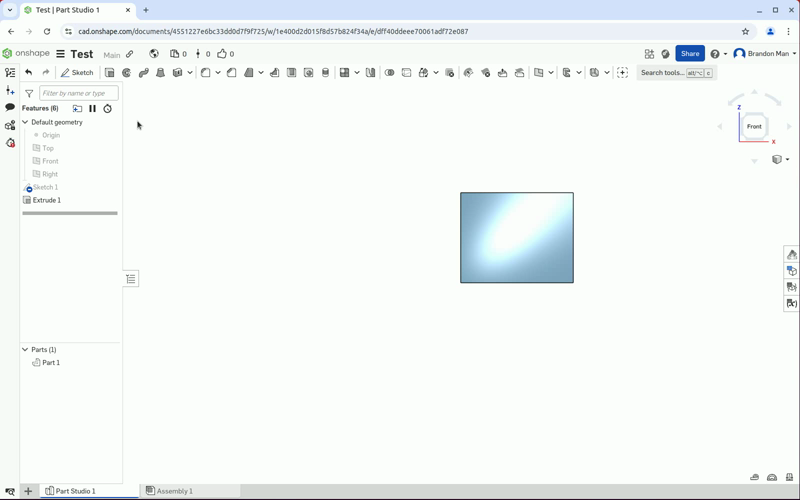
mouse_move(73, 189)
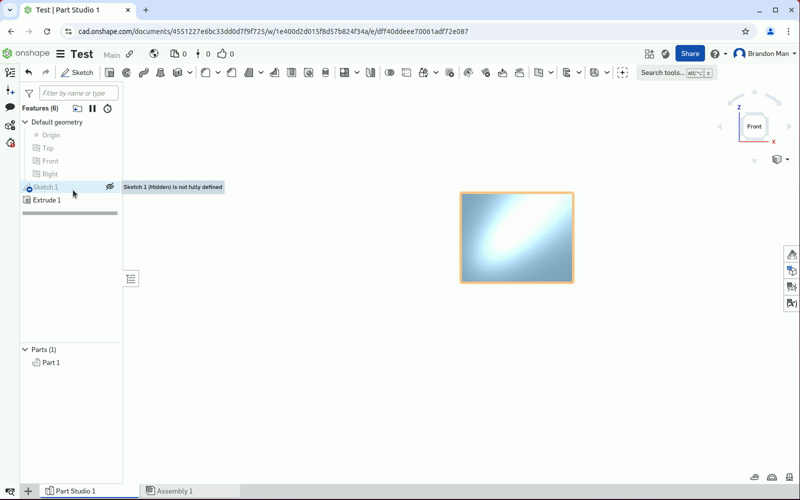
click(73, 189)
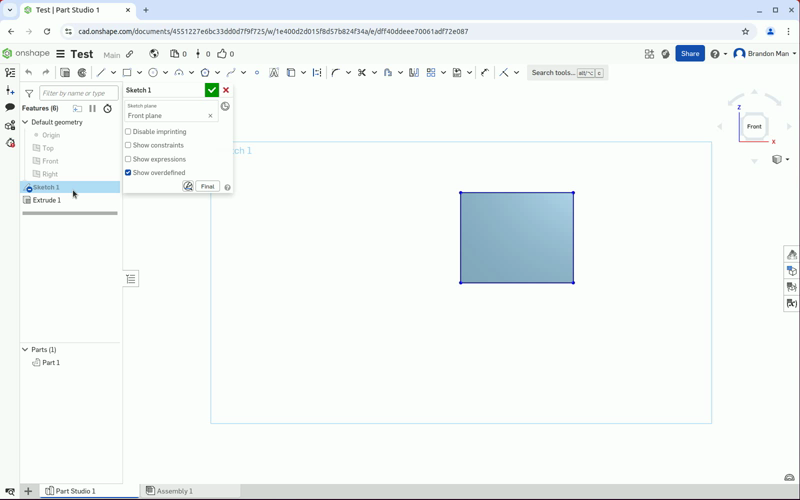
mouse_move(229, 92)
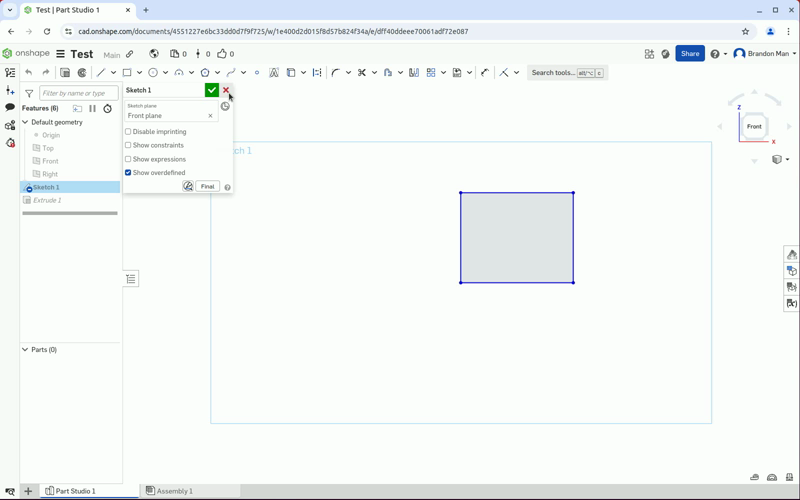
click(229, 92)
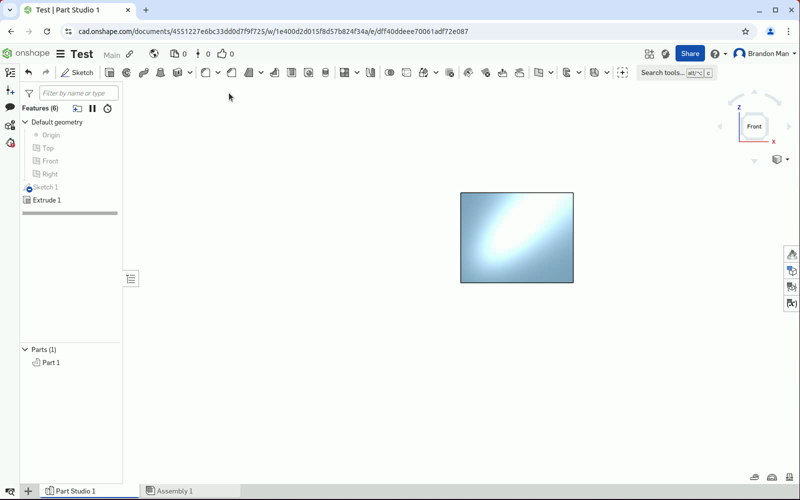
mouse_move(541, 75)
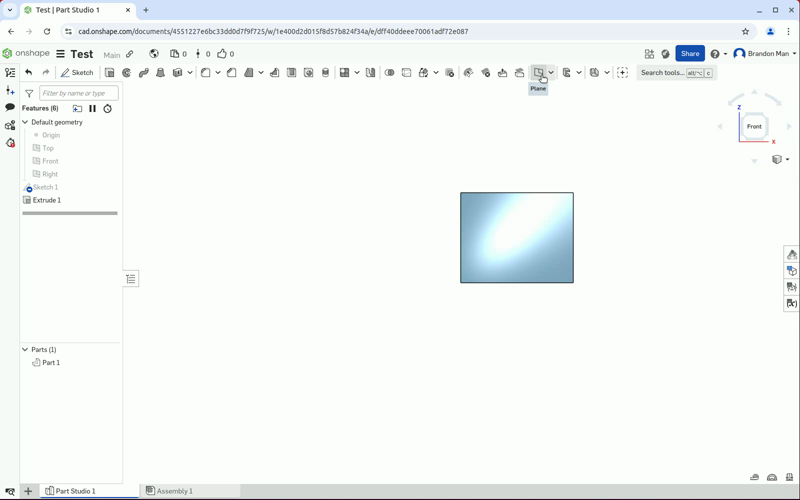
click(541, 75)
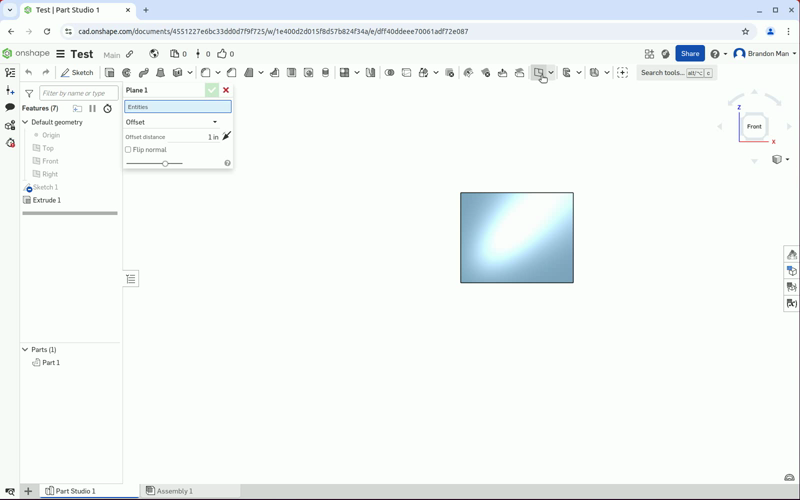
mouse_move(73, 163)
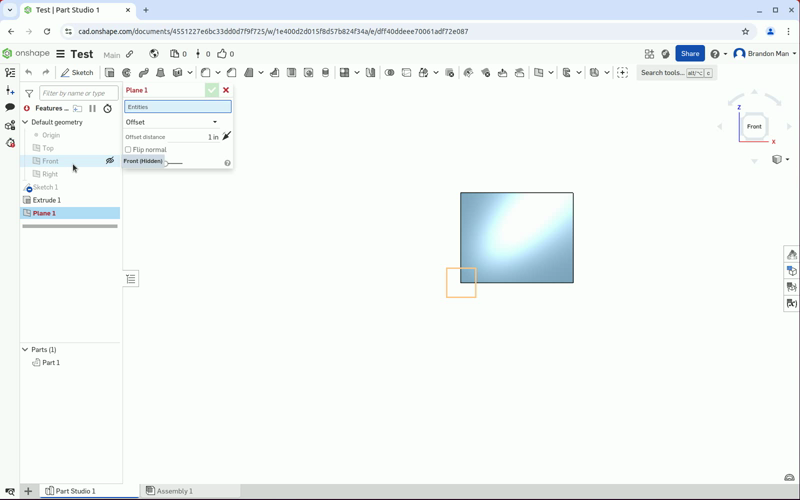
click(73, 163)
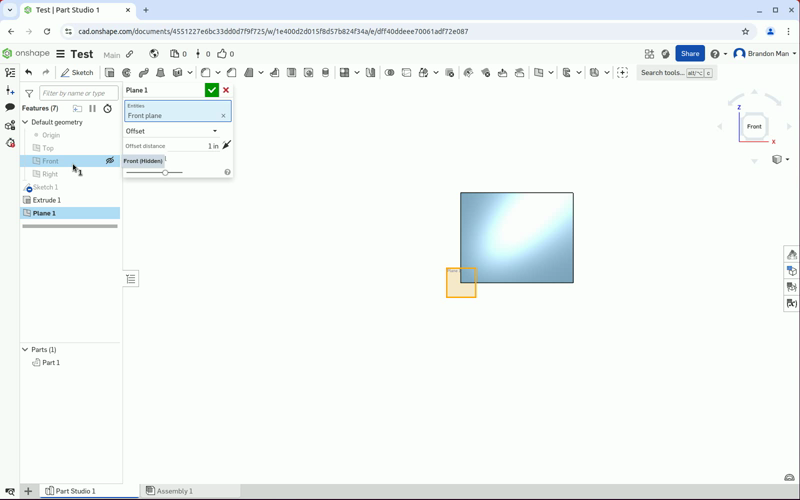
key(tab, 2)
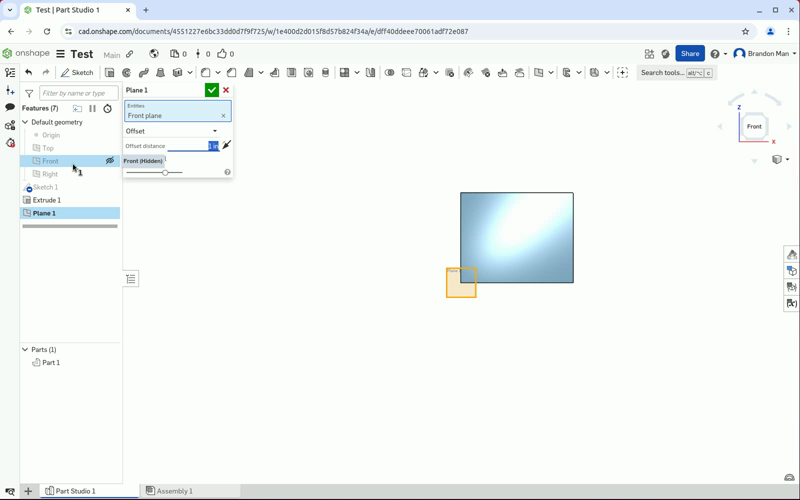
text(18.548)
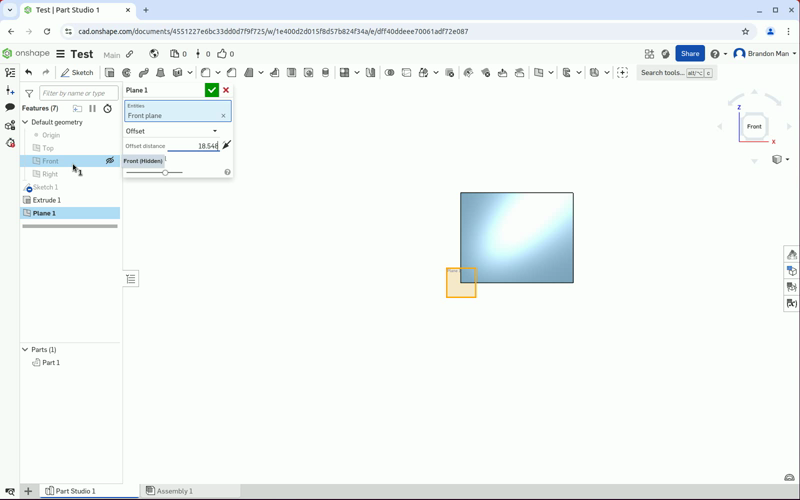
key(enter, 2)
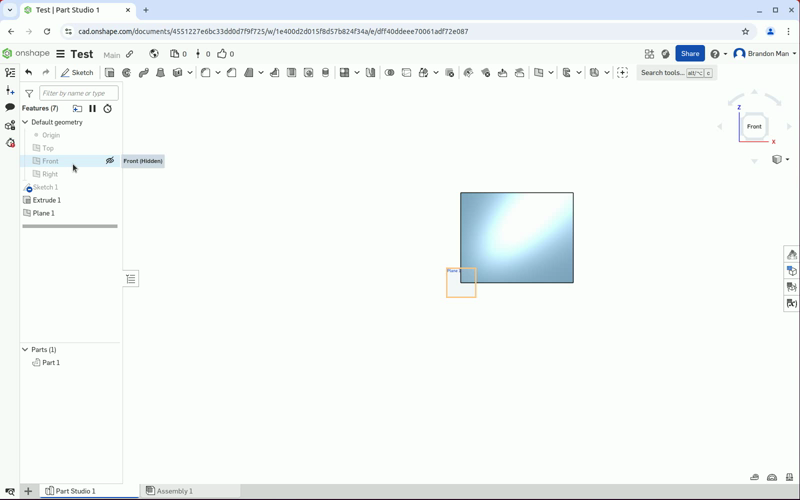
key(shift+s)
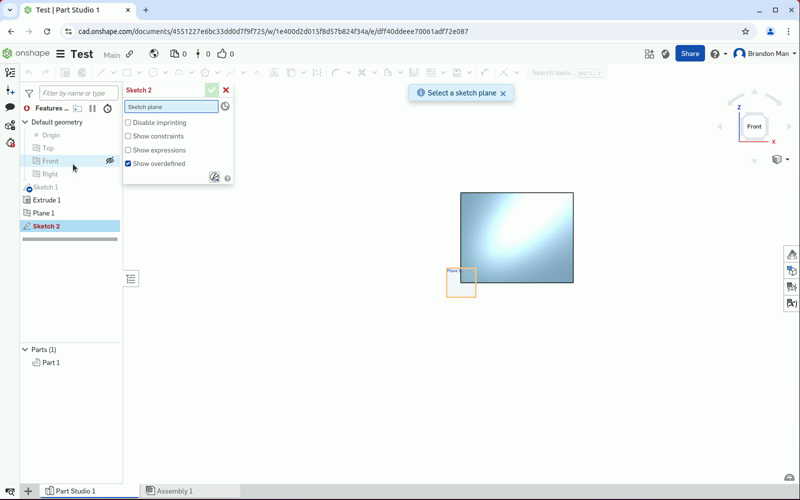
mouse_move(73, 215)
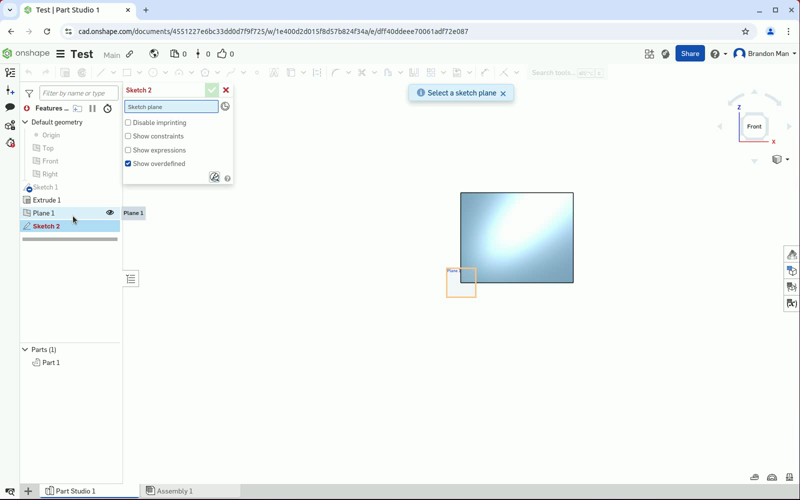
click(73, 215)
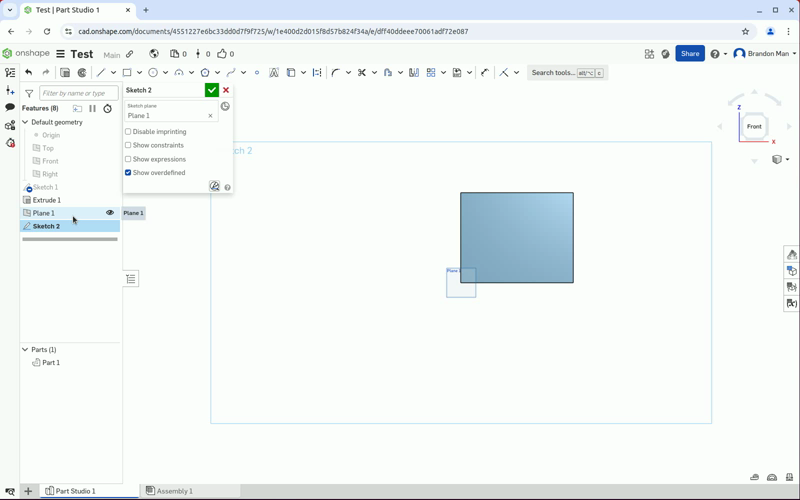
mouse_move(73, 352)
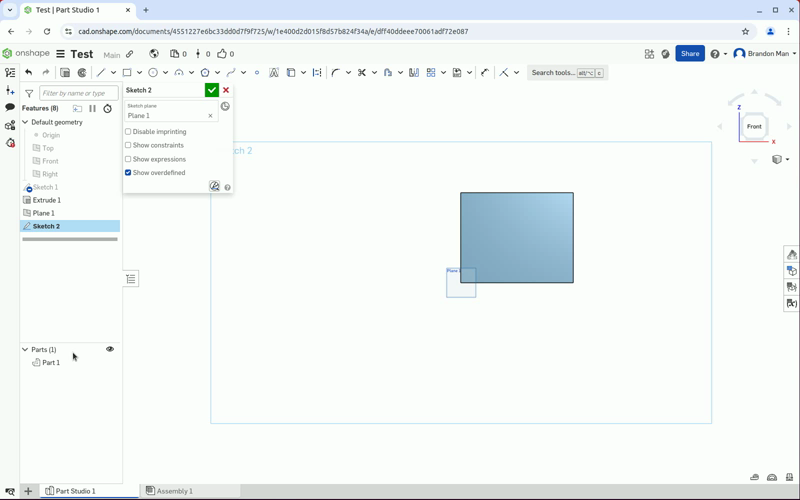
key(y)
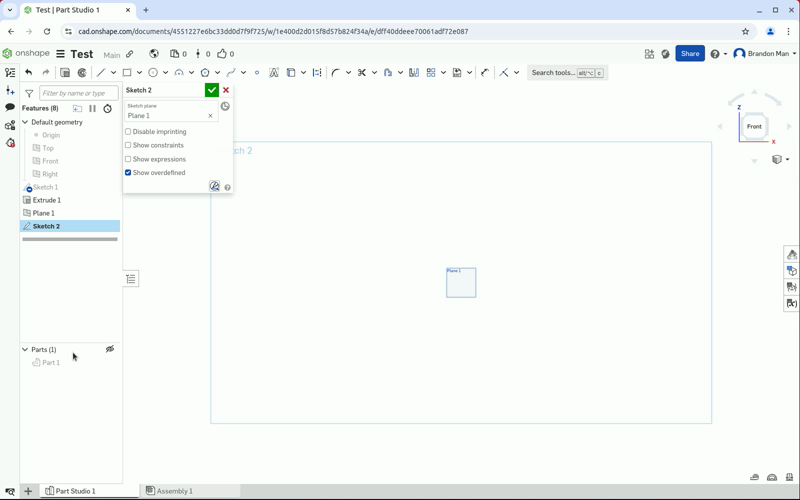
key(l)
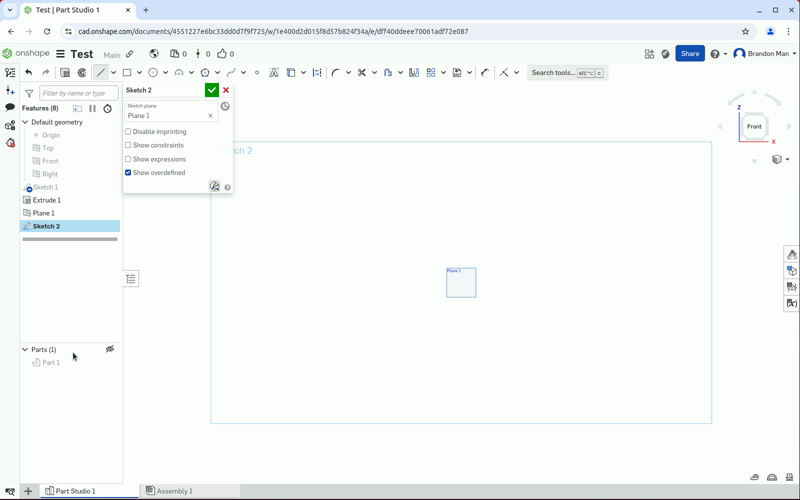
key_down(shift)
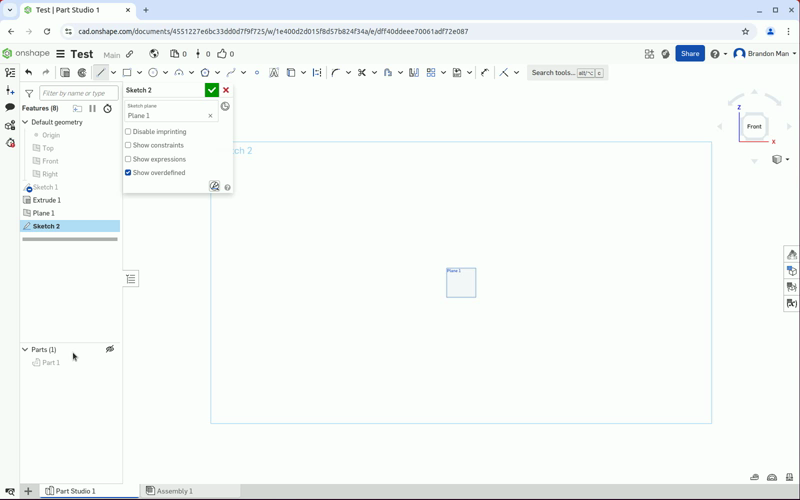
mouse_move(505, 192)
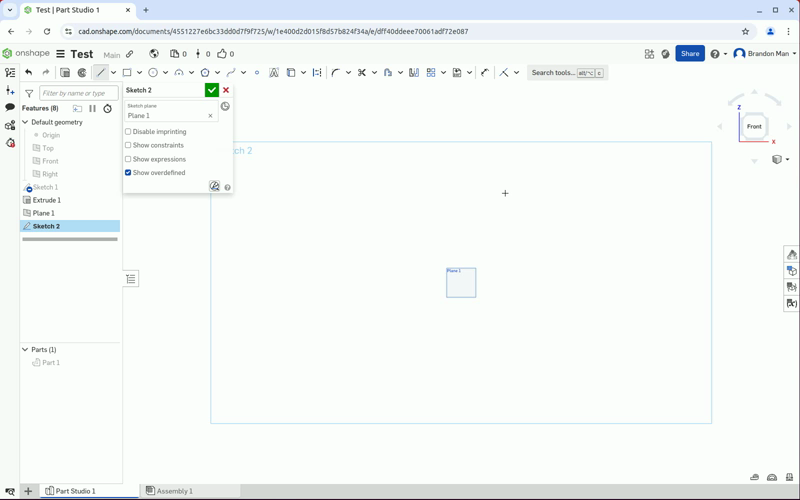
click(505, 192)
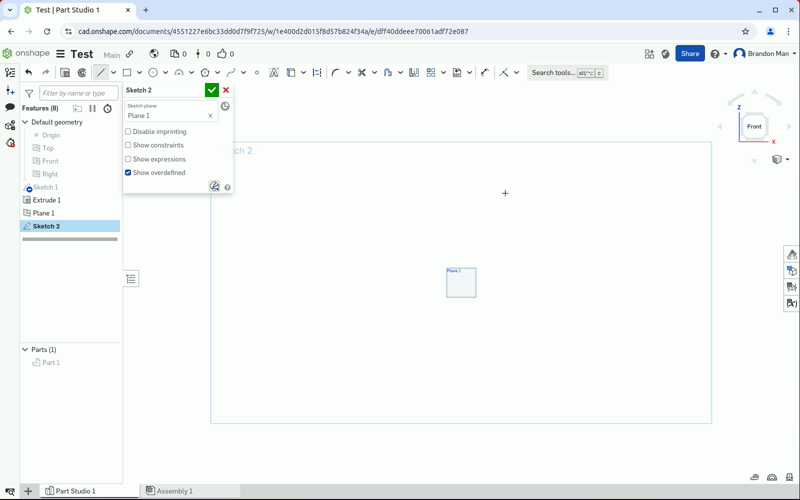
key_up(shift)
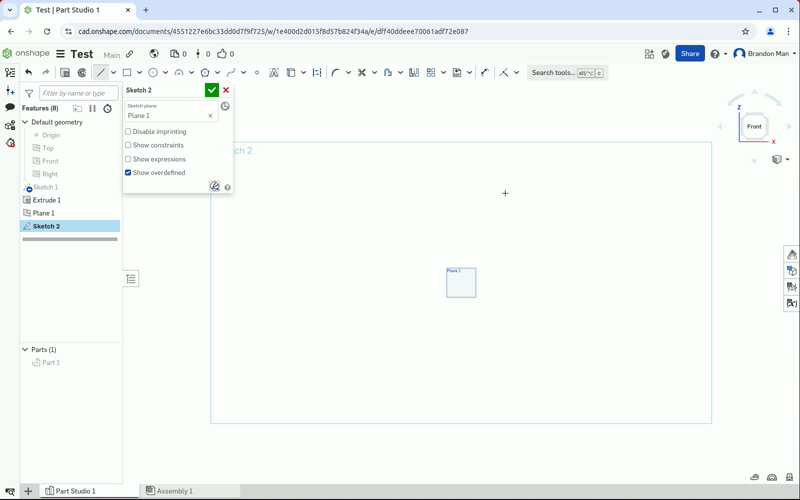
key_down(shift)
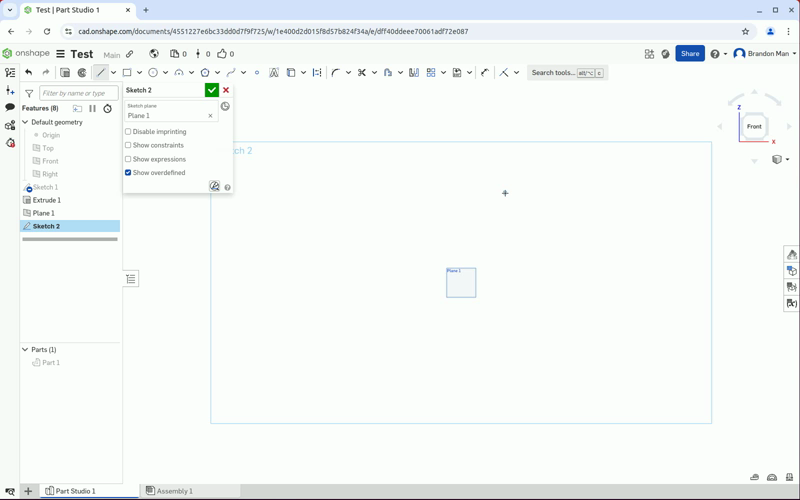
mouse_move(573, 261)
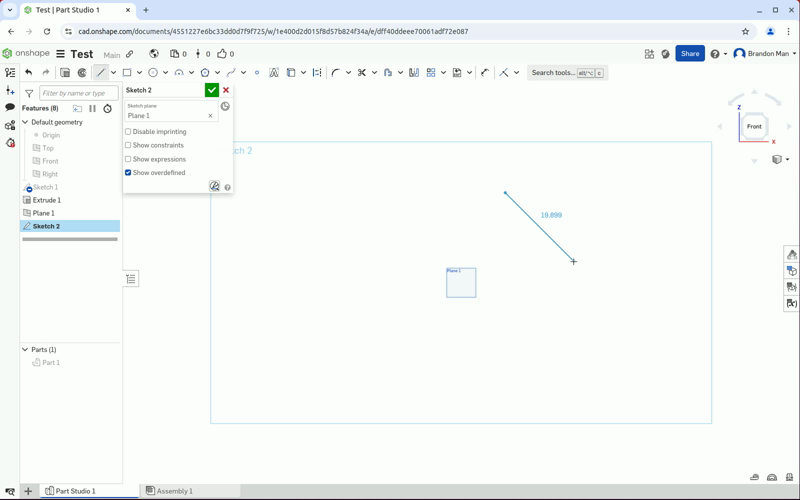
click(573, 261)
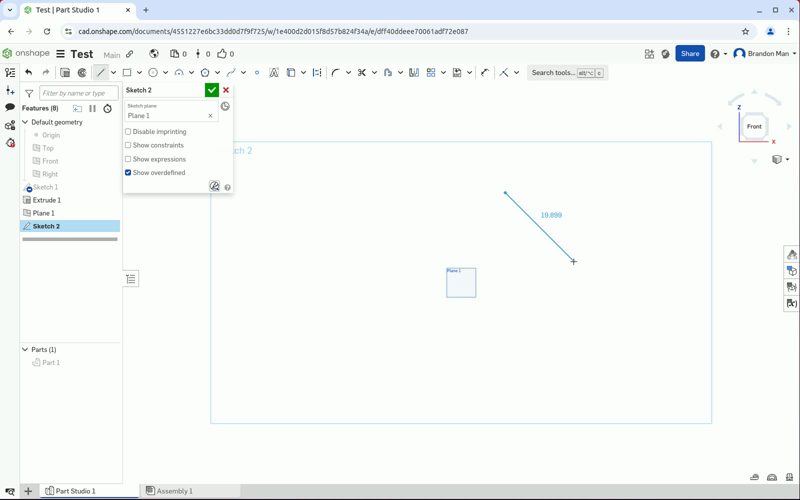
key_up(shift)
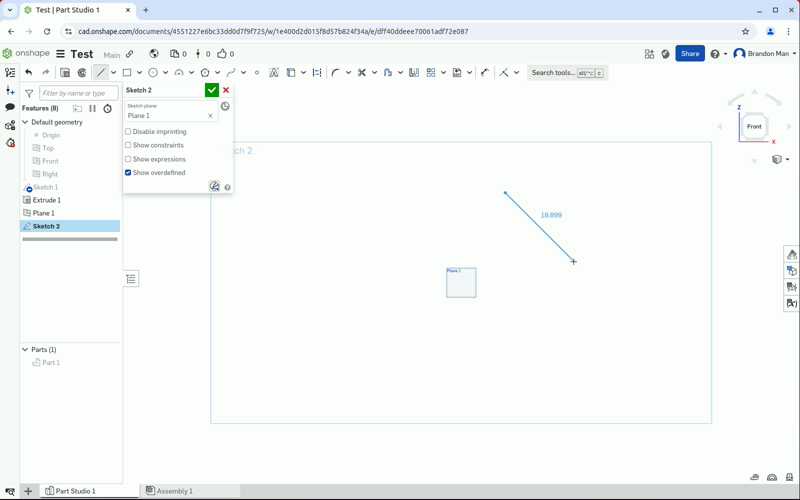
key_down(shift)
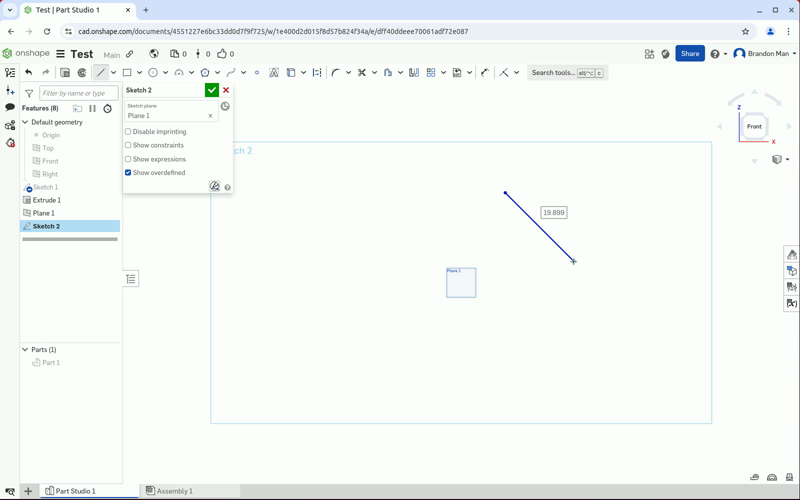
mouse_move(573, 192)
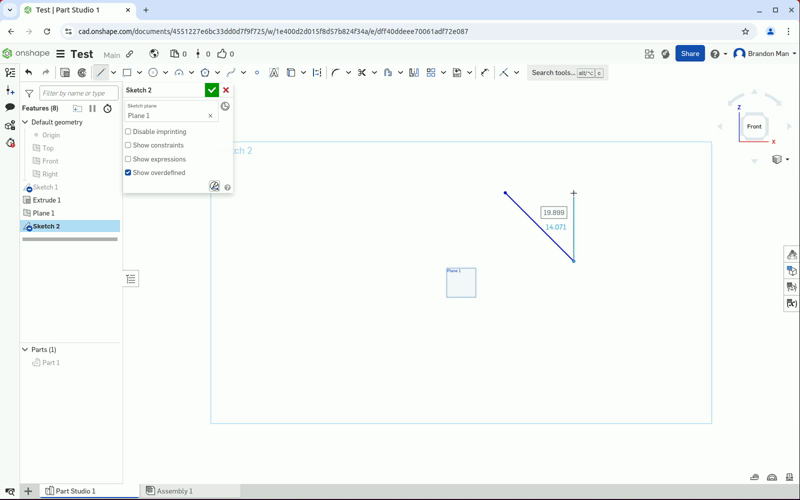
click(573, 192)
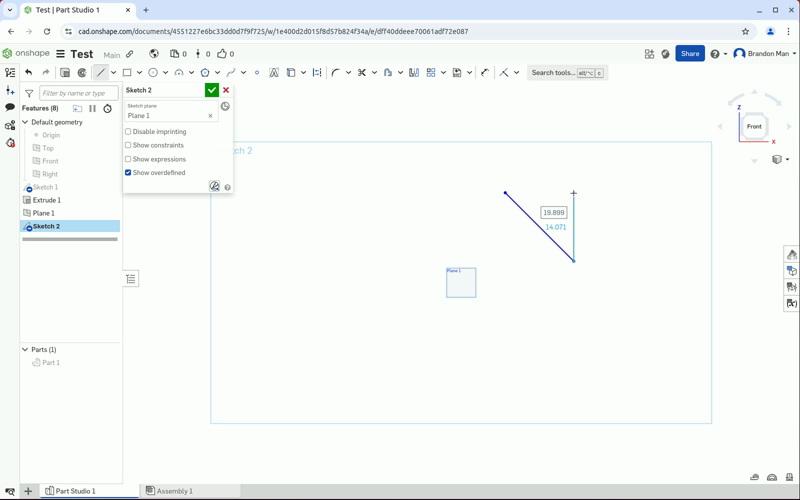
key_up(shift)
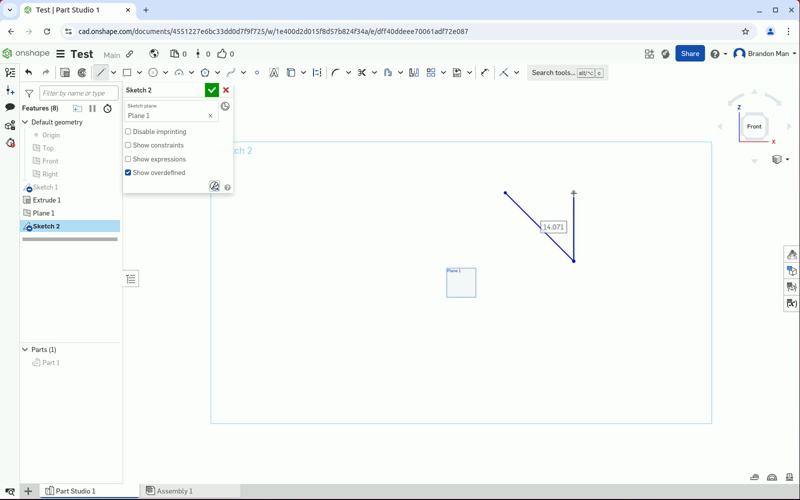
key_down(shift)
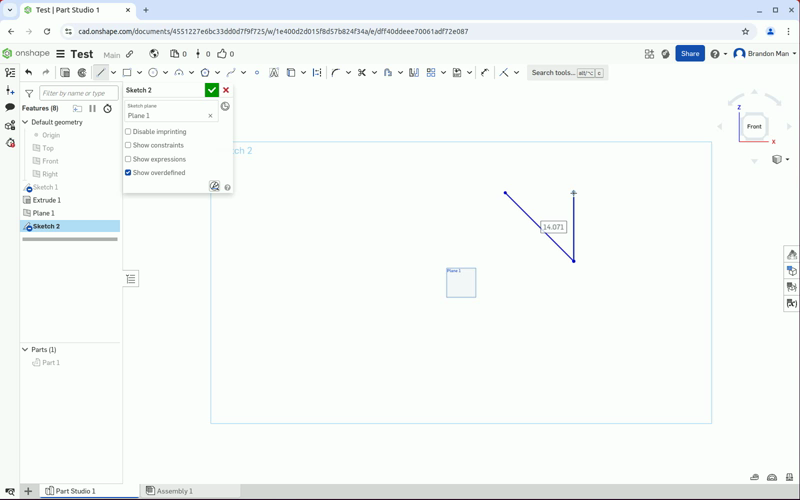
mouse_move(505, 192)
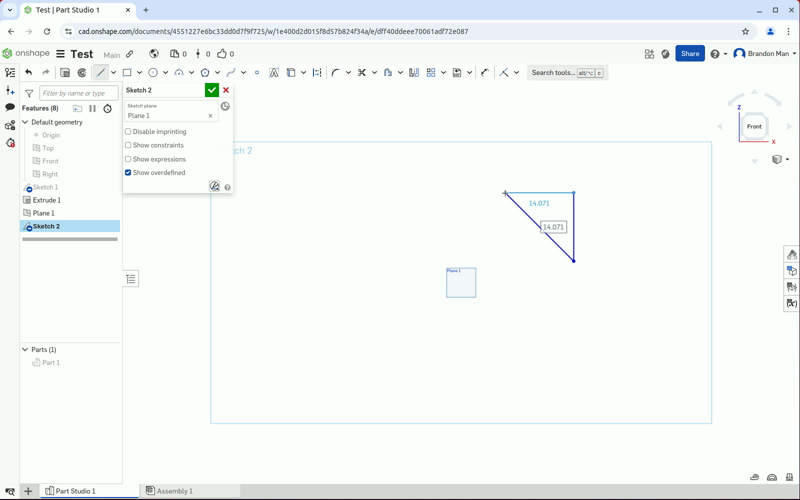
key_up(shift)
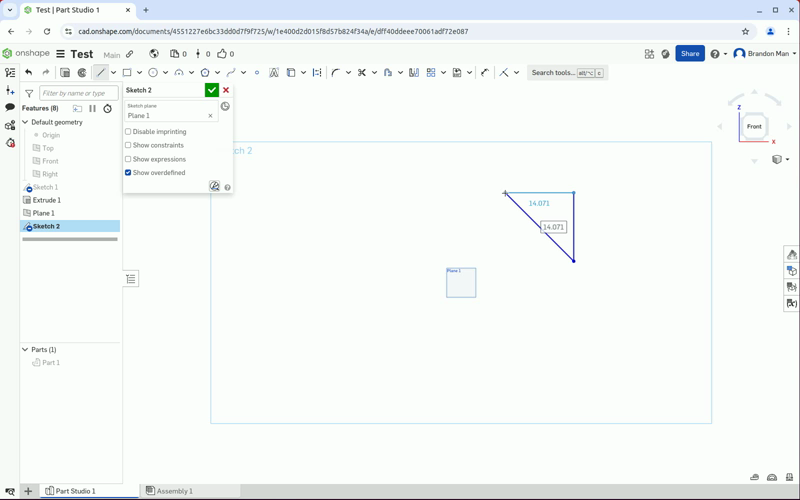
click(505, 192)
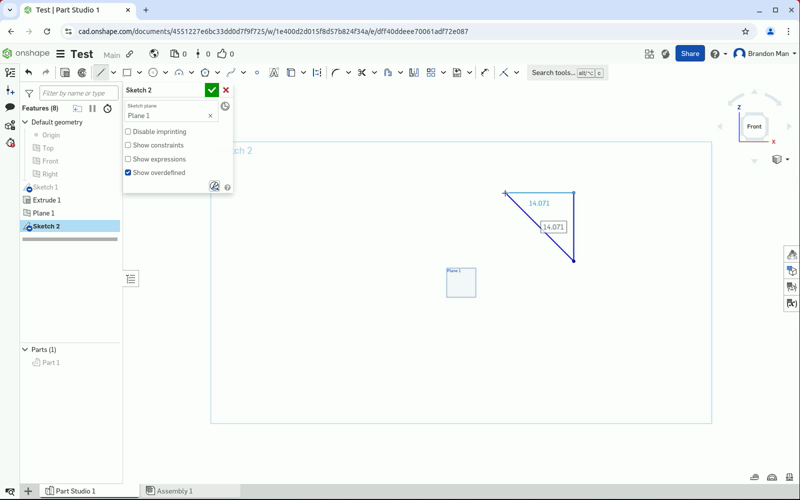
key(esc)
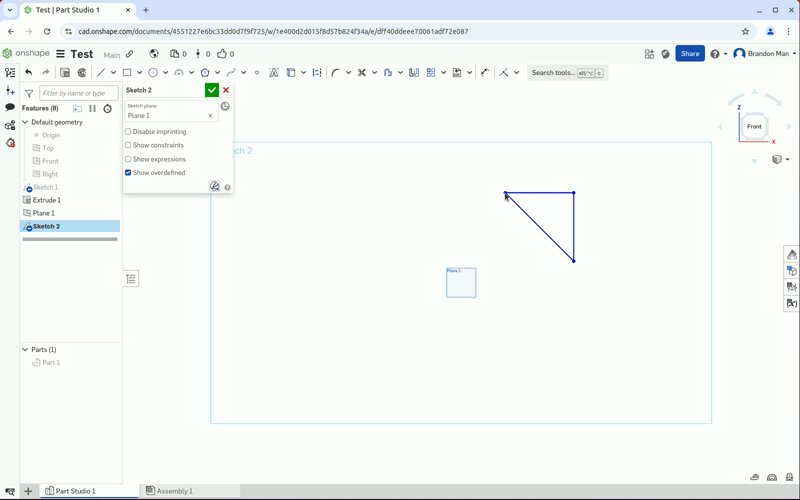
mouse_move(568, 203)
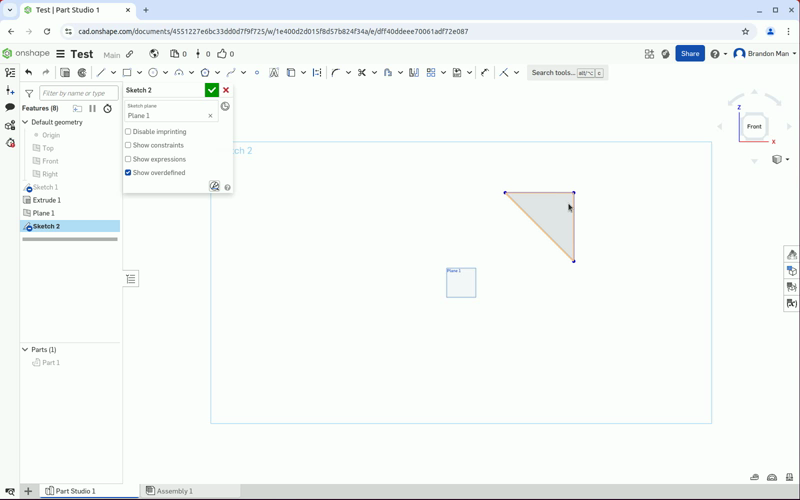
click(568, 203)
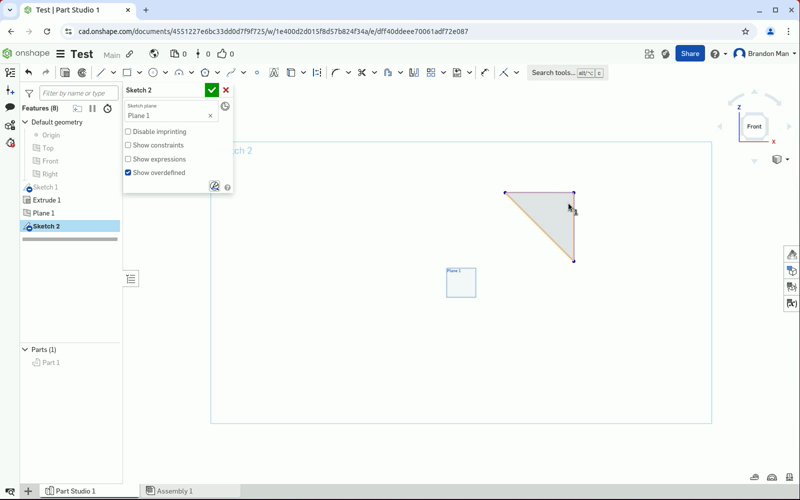
mouse_move(73, 352)
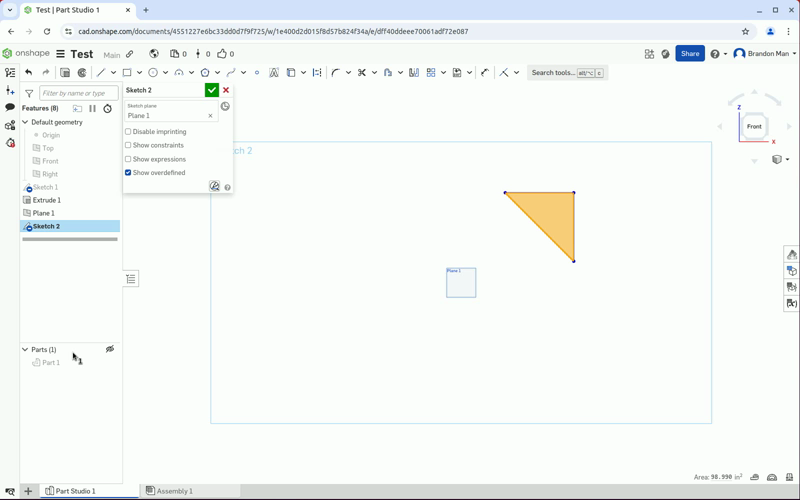
key(shift+y)
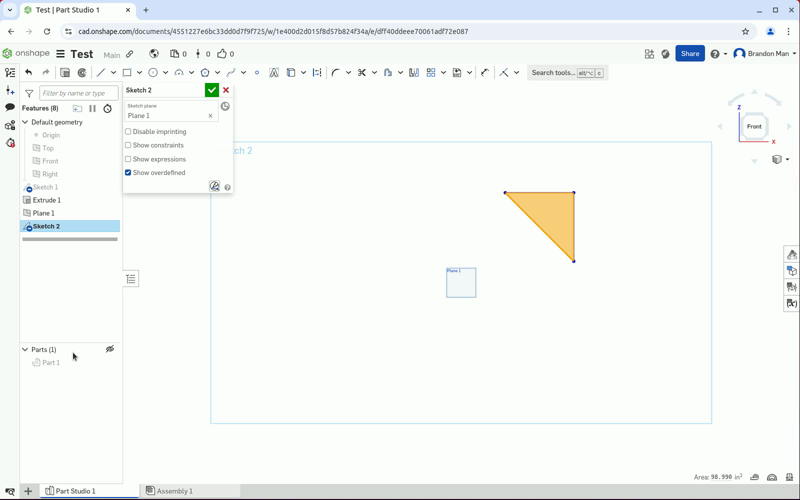
key(shift+e)
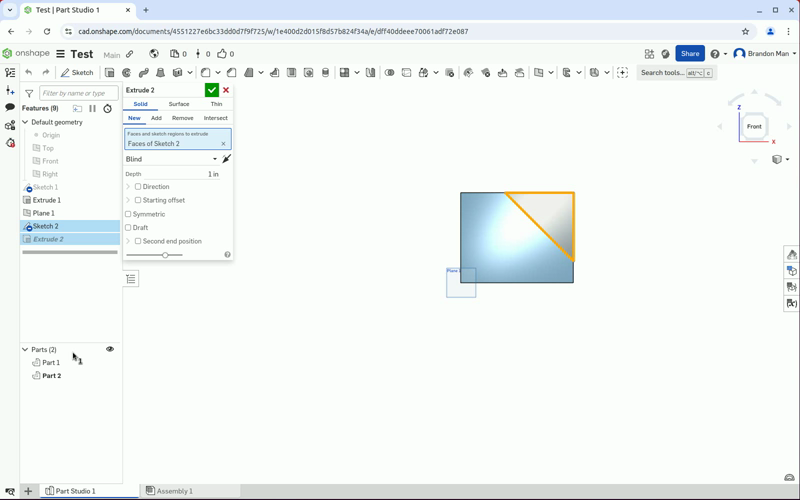
mouse_move(143, 106)
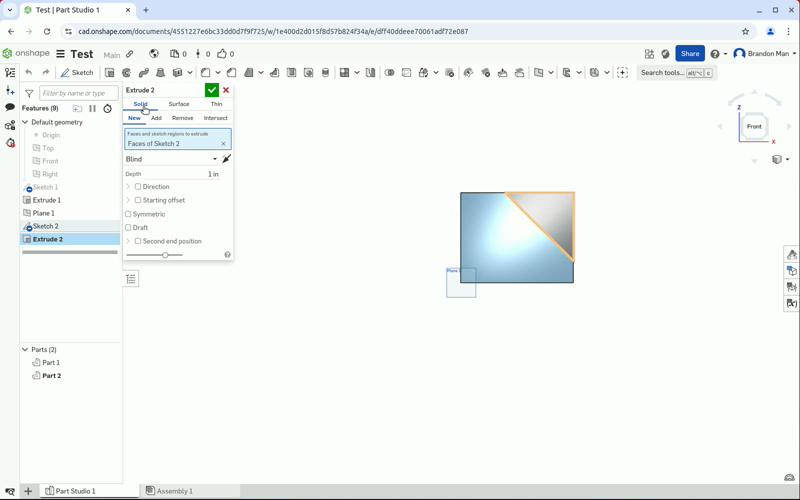
click(143, 106)
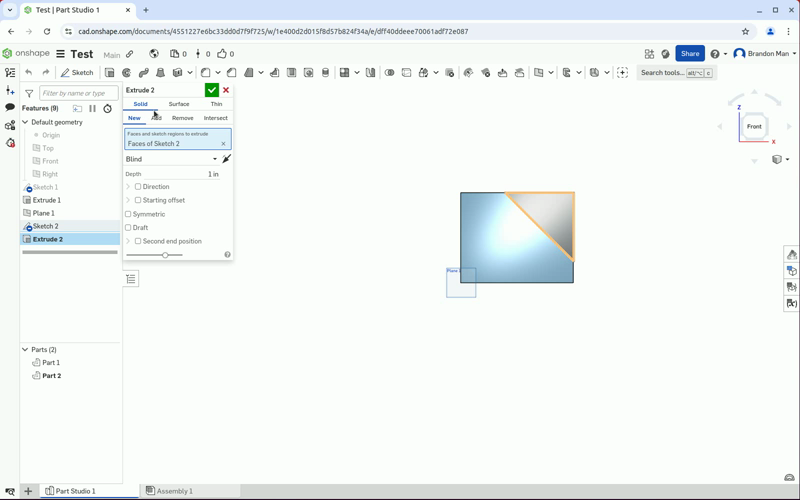
mouse_move(186, 120)
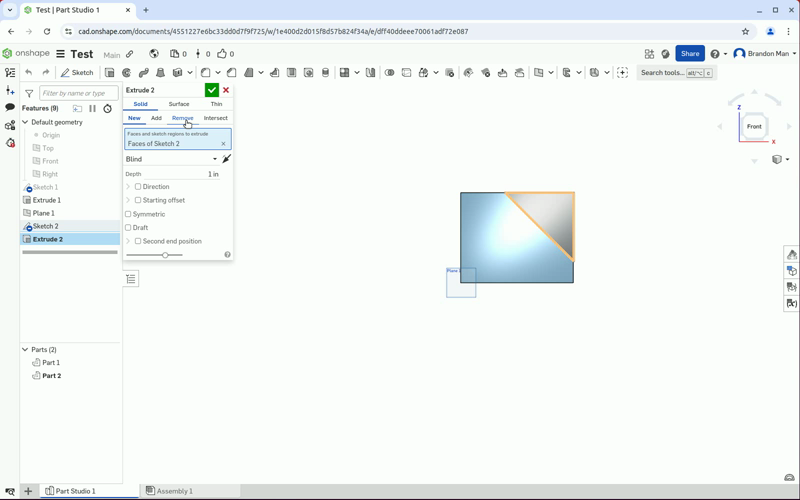
click(186, 120)
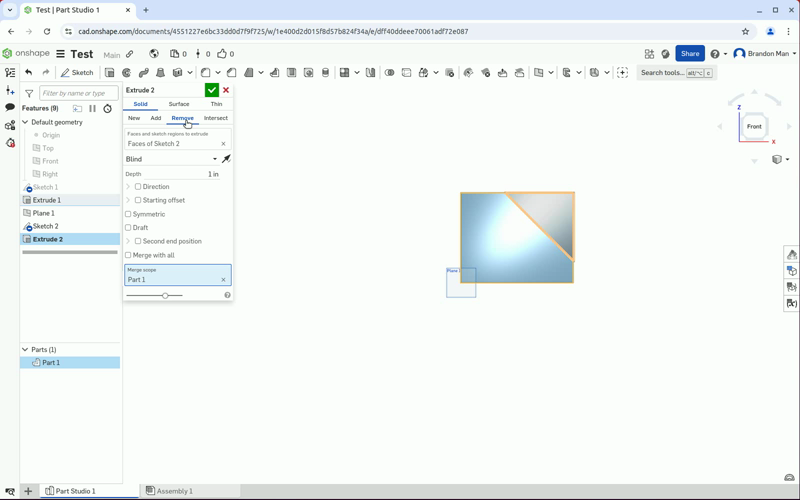
key(tab, 4)
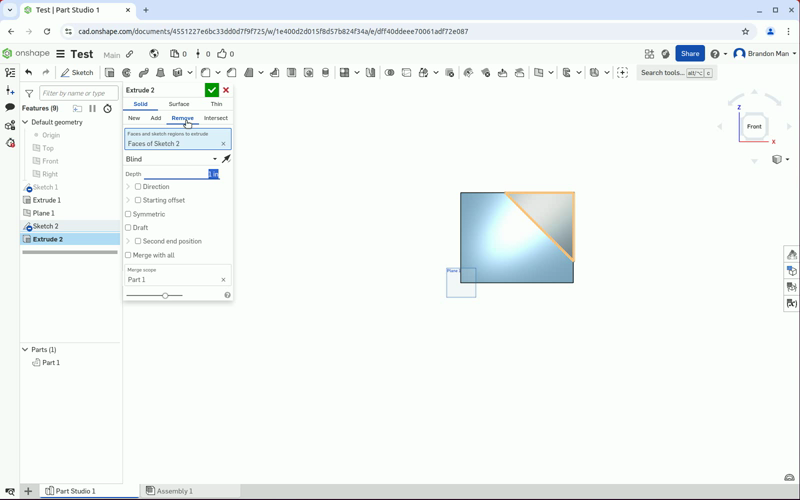
text(13.961)
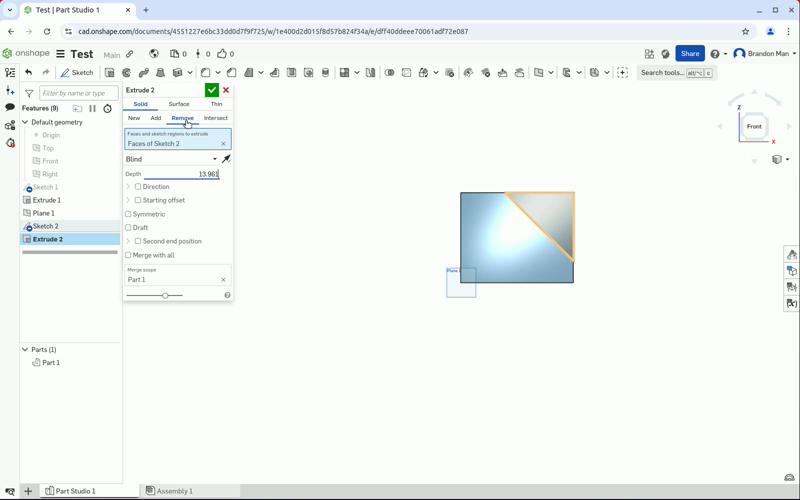
key(tab, 3)
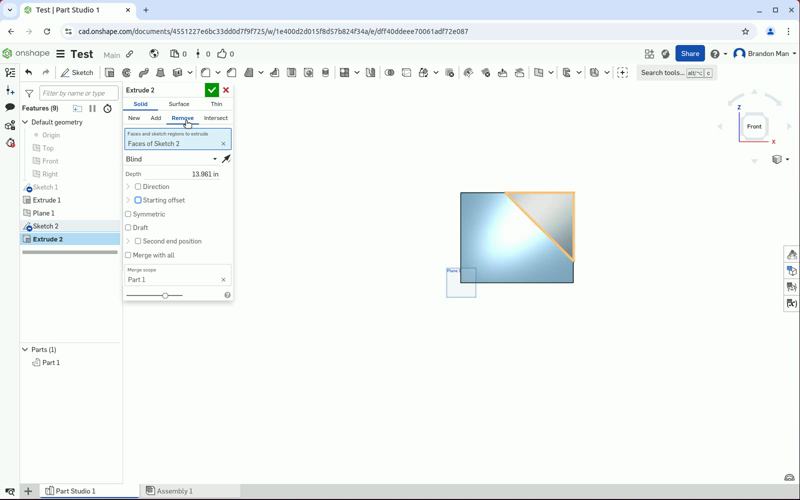
key(tab, 2)
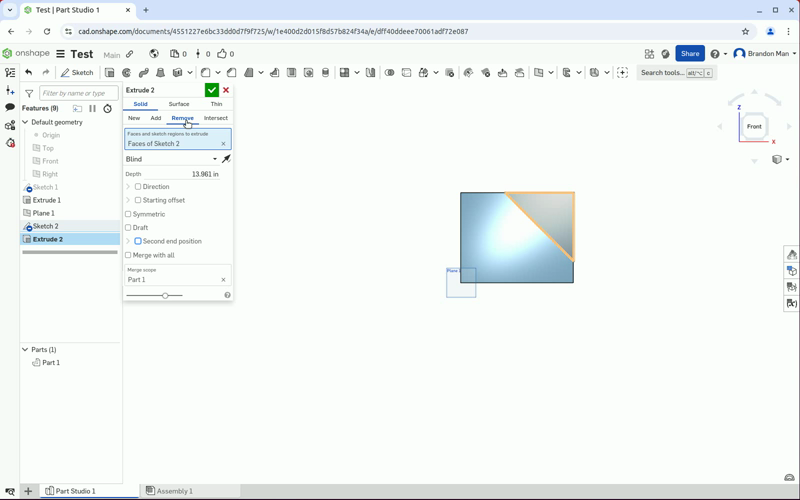
key(space)
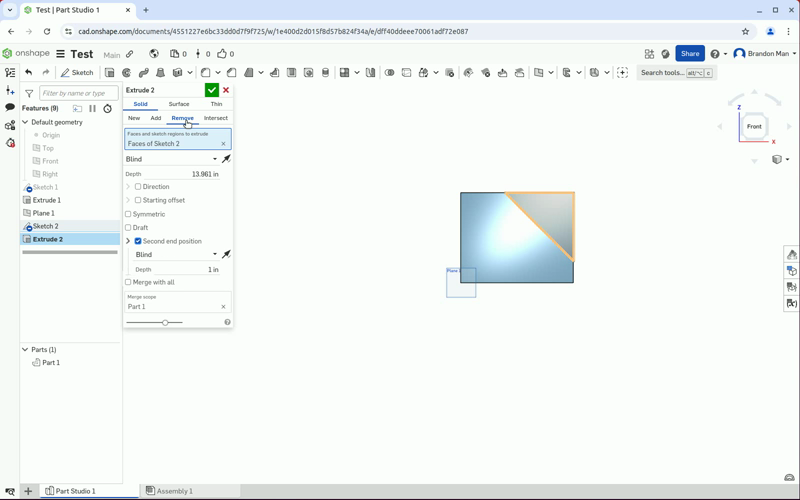
key(tab, 3)
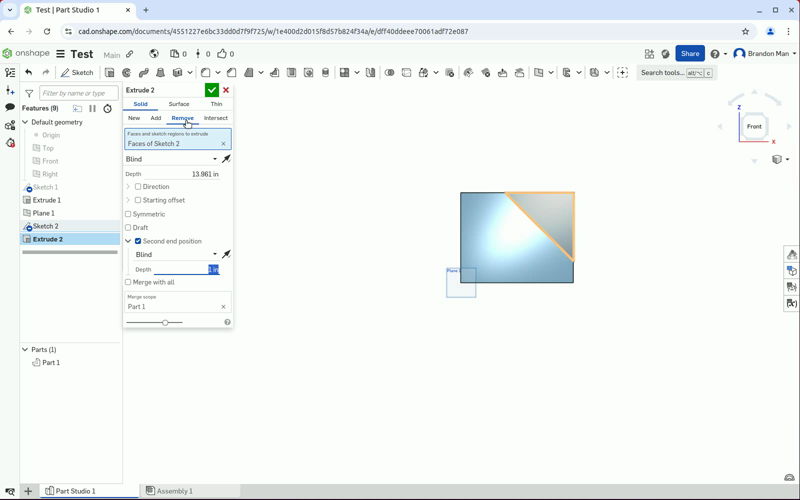
text(4.574)
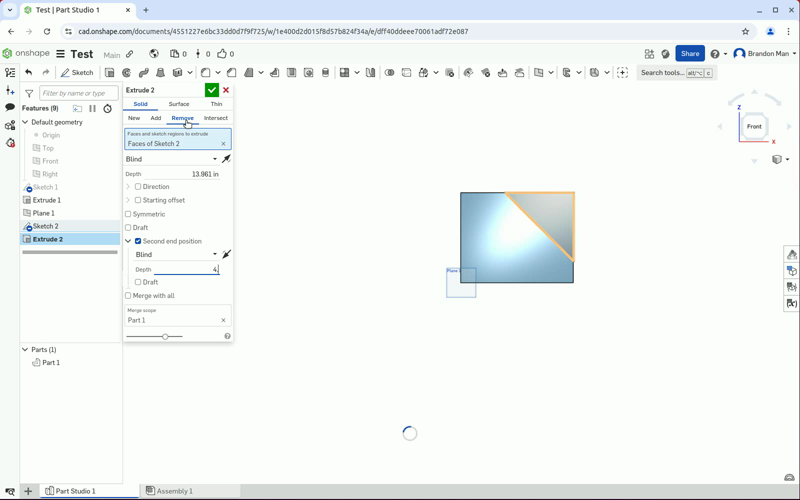
key(tab, 2)
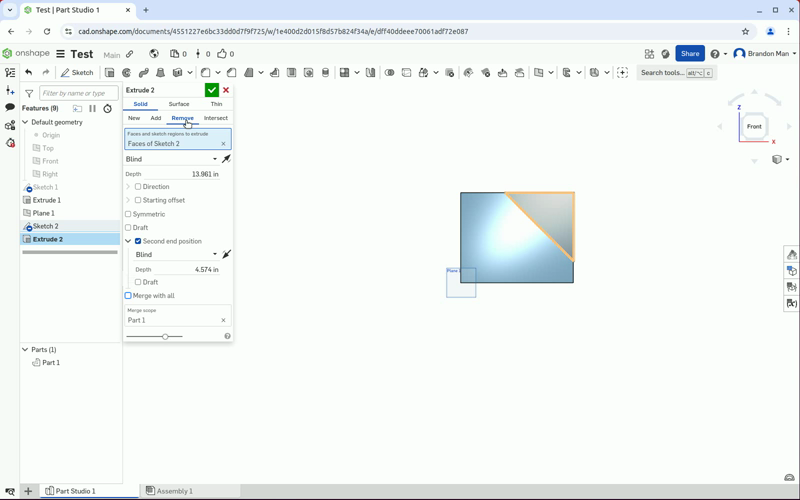
key(space)
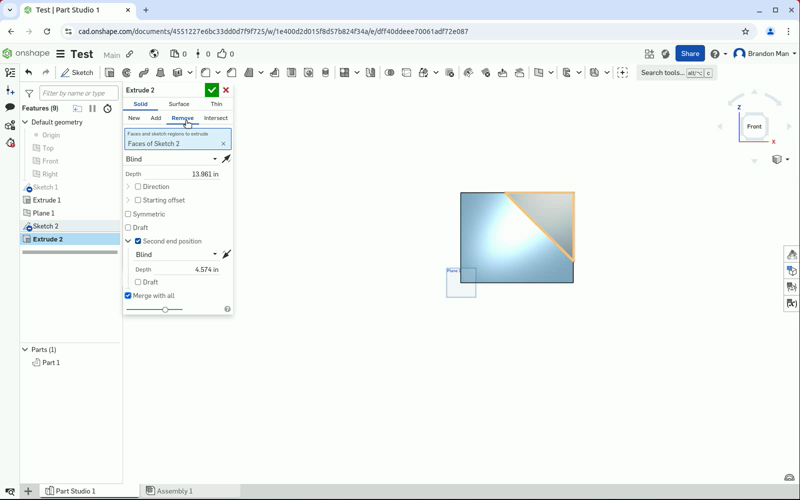
key(enter)
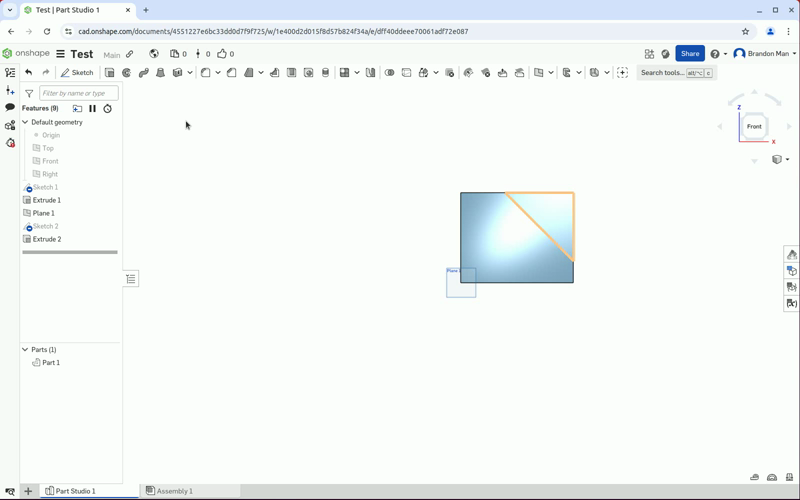
key(shift+h)
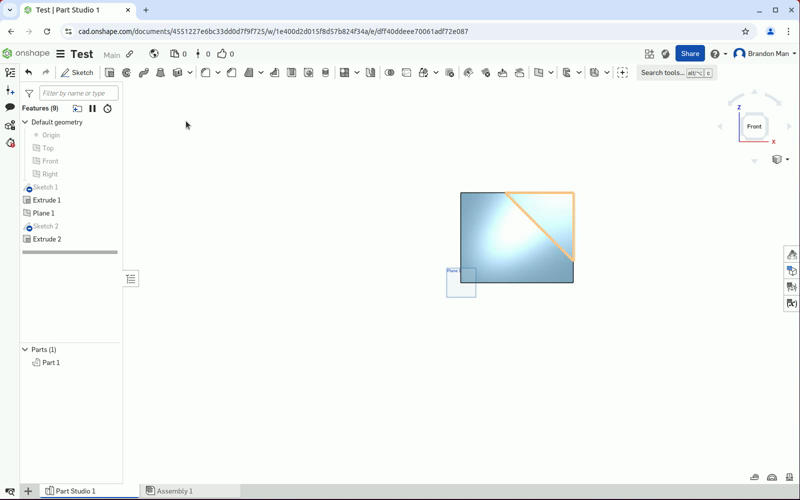
key(shift+h)
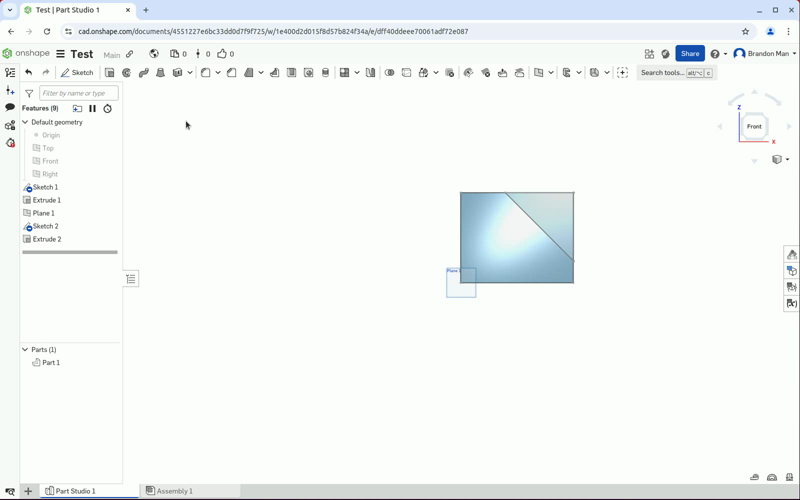
key(shift+7)
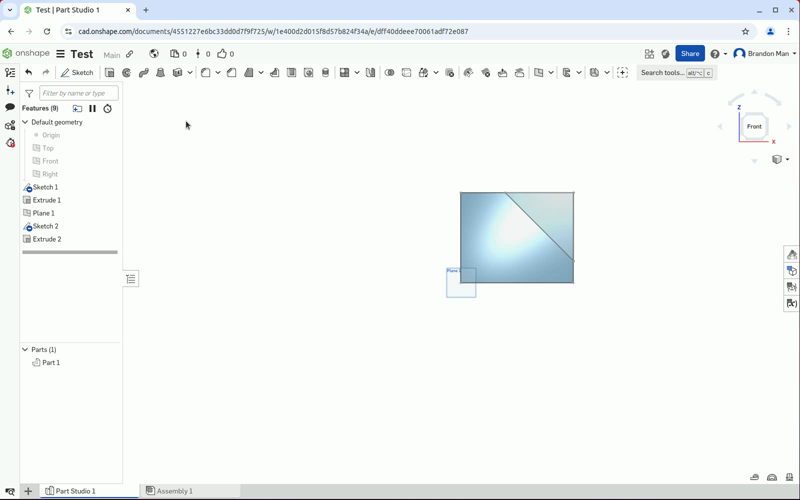
key(left, 2)
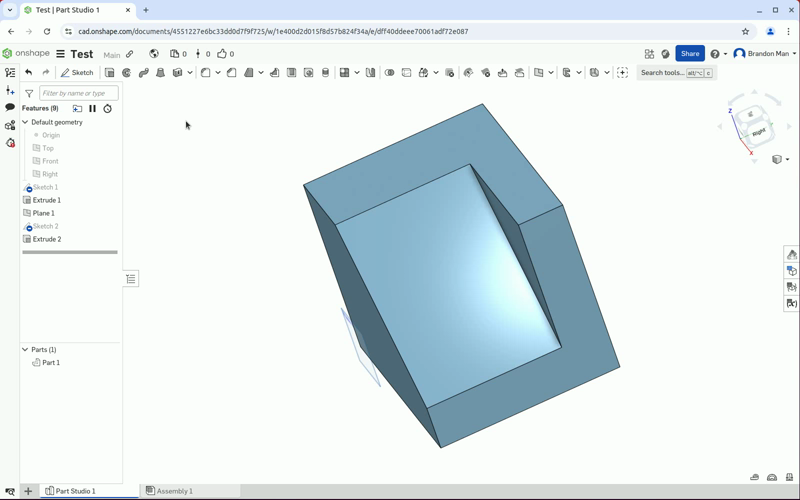
key(down, 2)
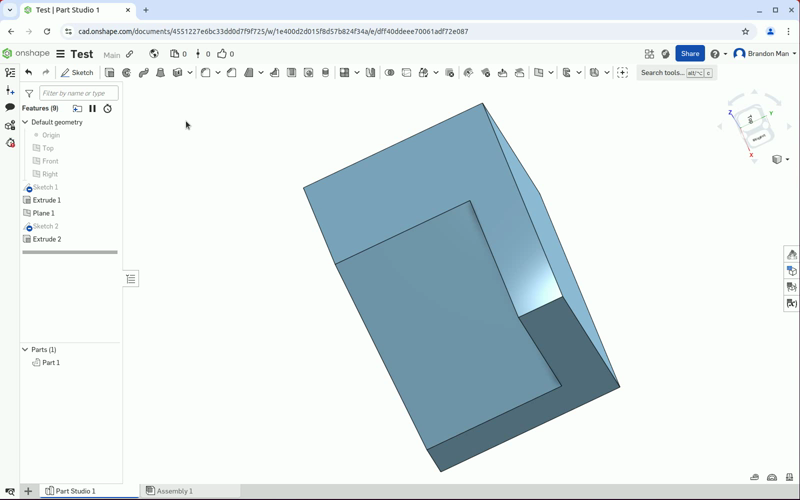
key(up, 2)
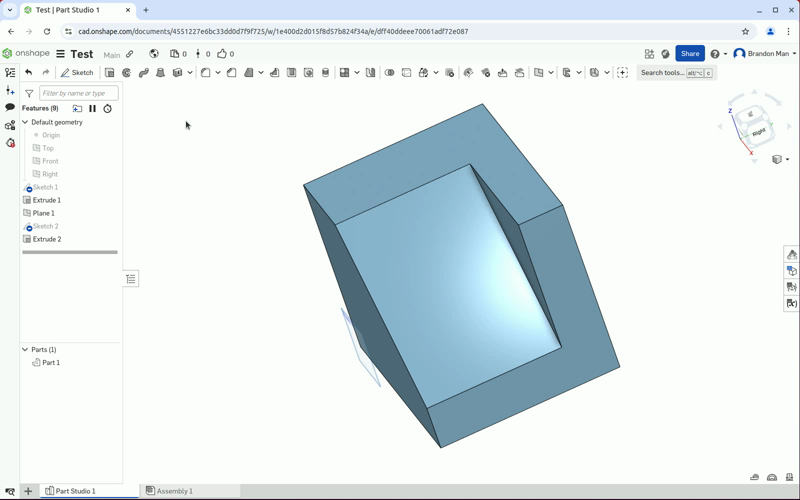
key(right, 2)
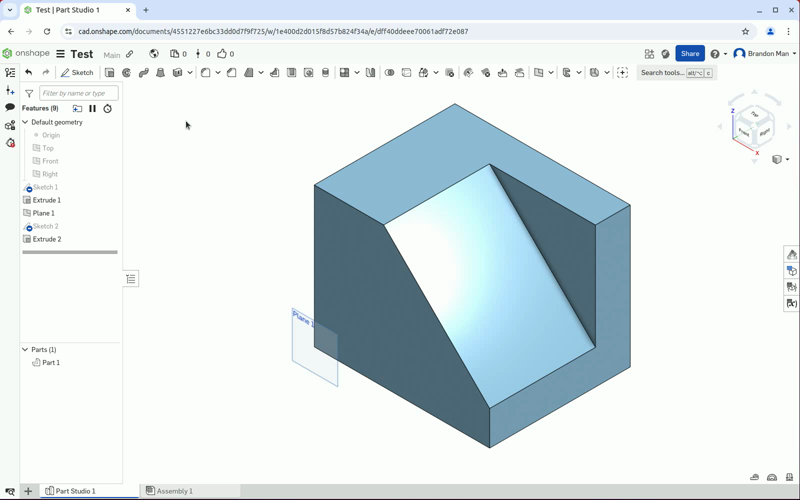
mouse_move(73, 189)
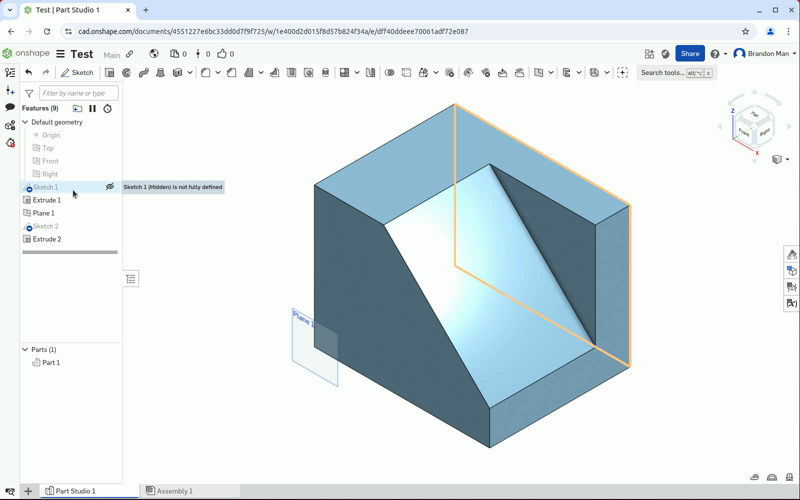
click(73, 189)